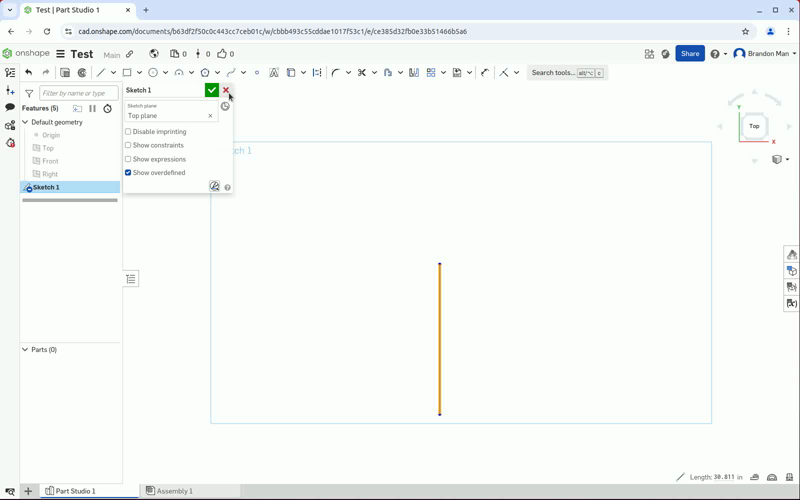
key(shift+h)
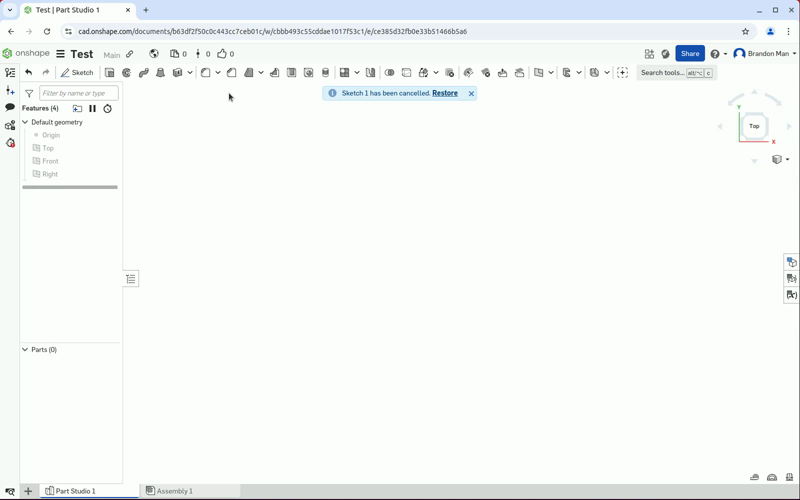
mouse_move(73, 352)
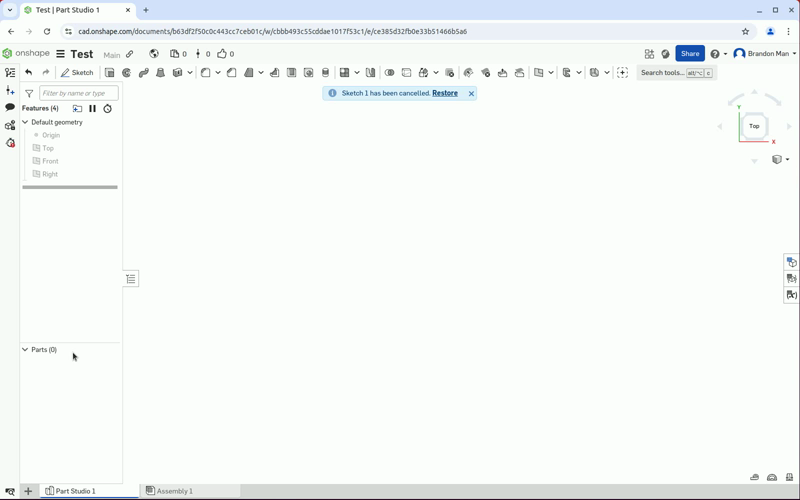
key(y)
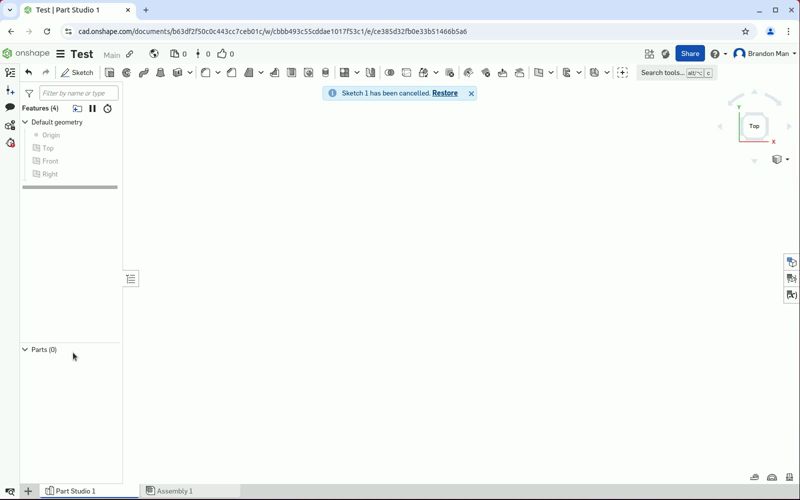
key(shift+p)
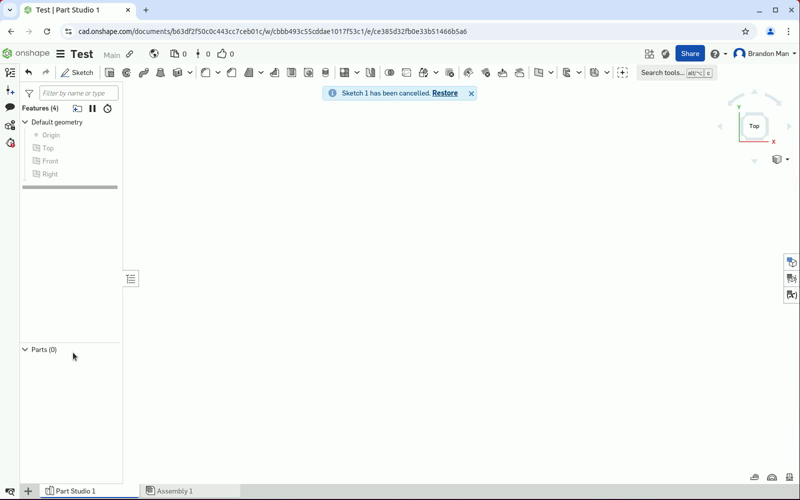
key(space)
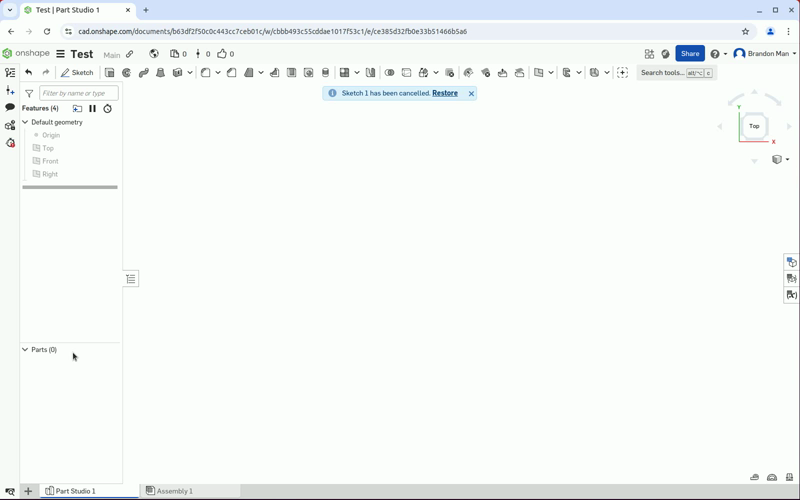
key_down(shift)
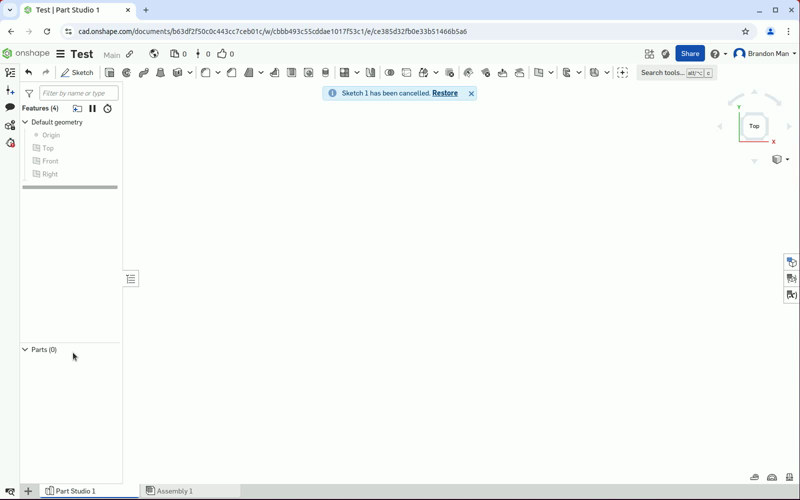
key(up)
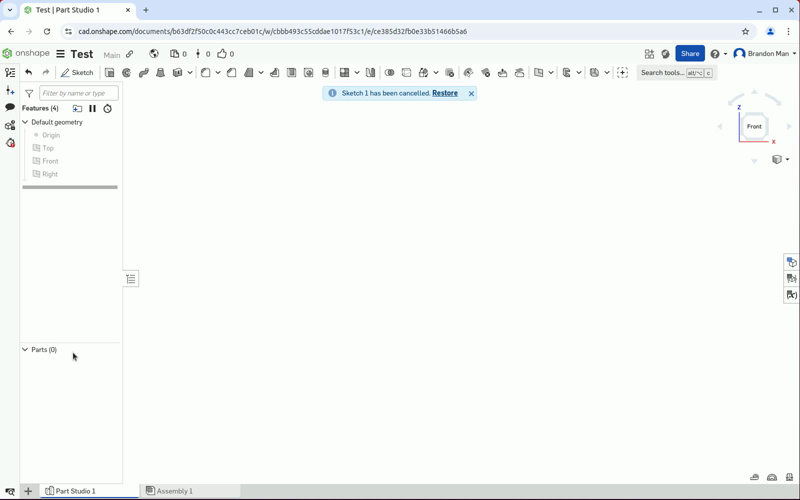
key_up(shift)
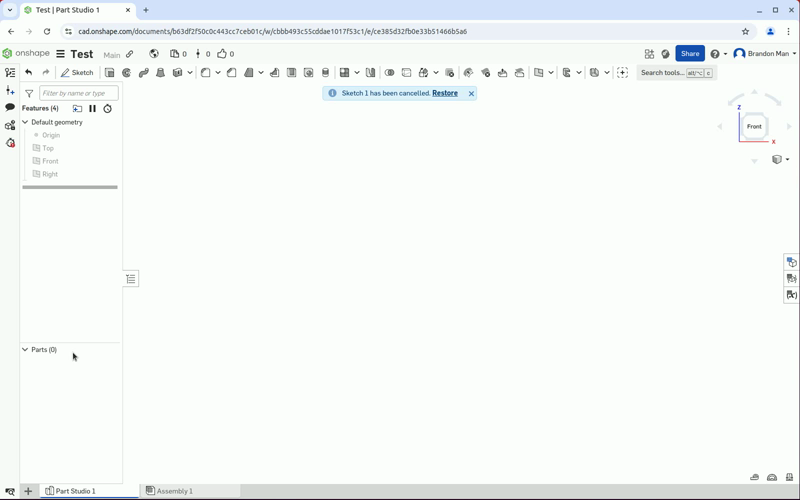
mouse_move(73, 352)
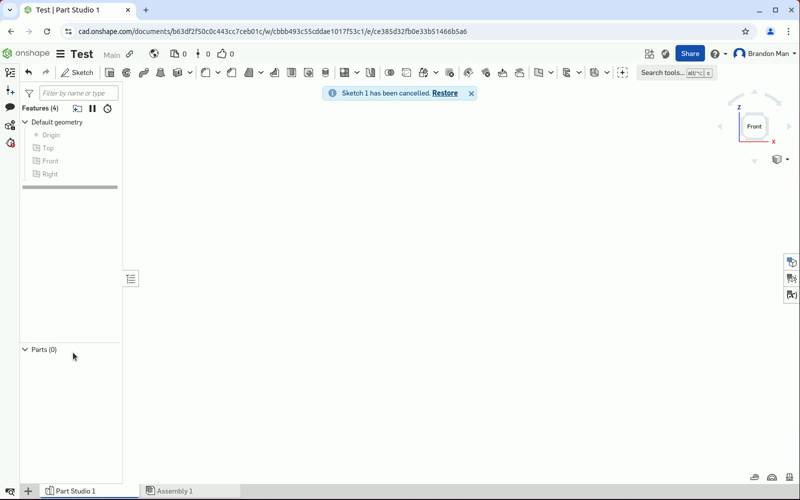
key(shift+y)
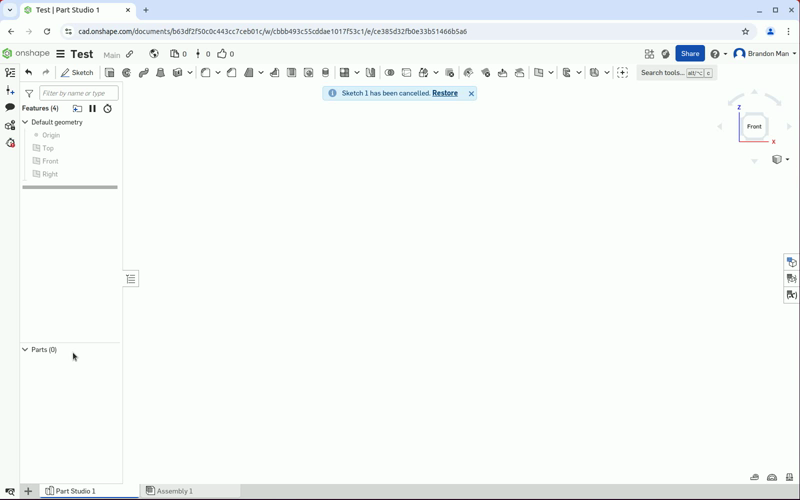
key(shift+s)
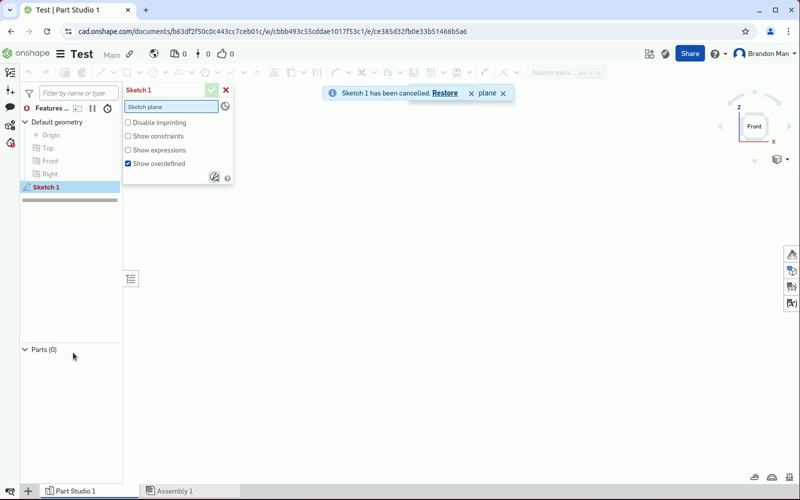
mouse_move(73, 163)
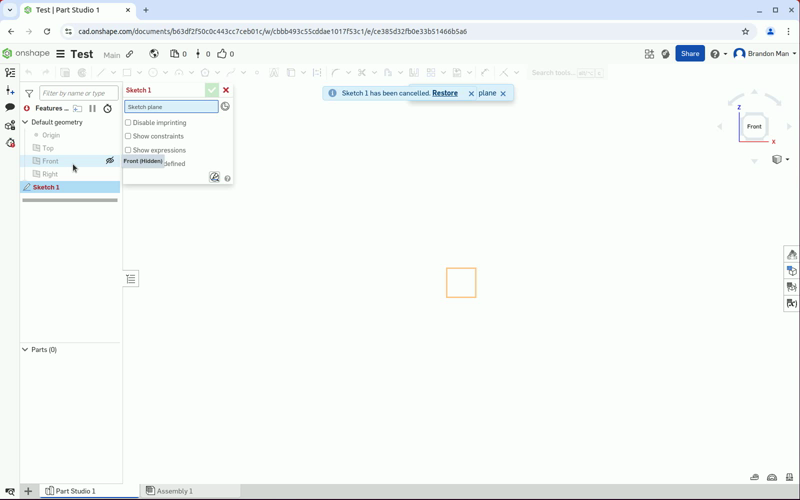
click(73, 163)
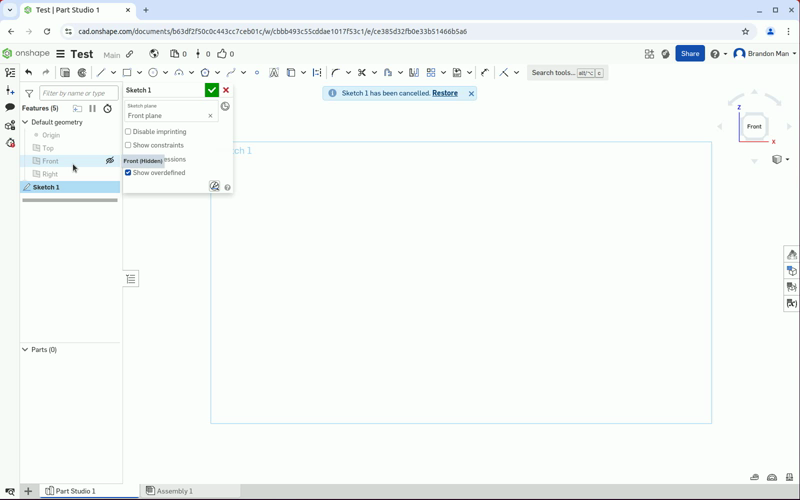
mouse_move(73, 352)
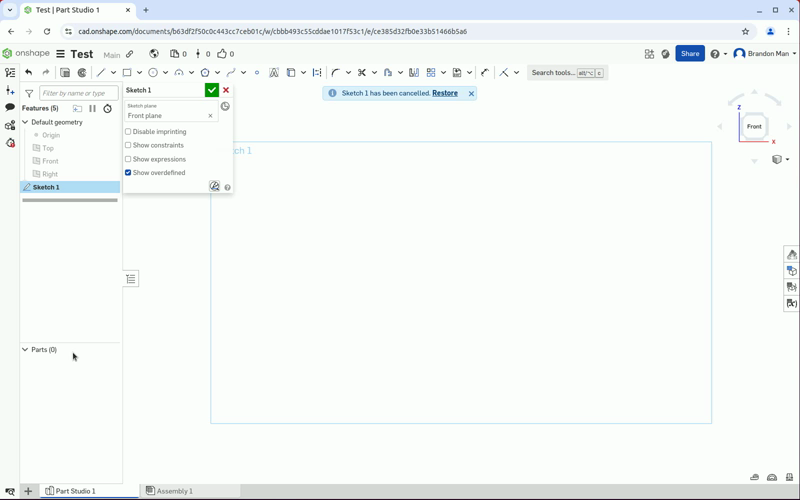
key(y)
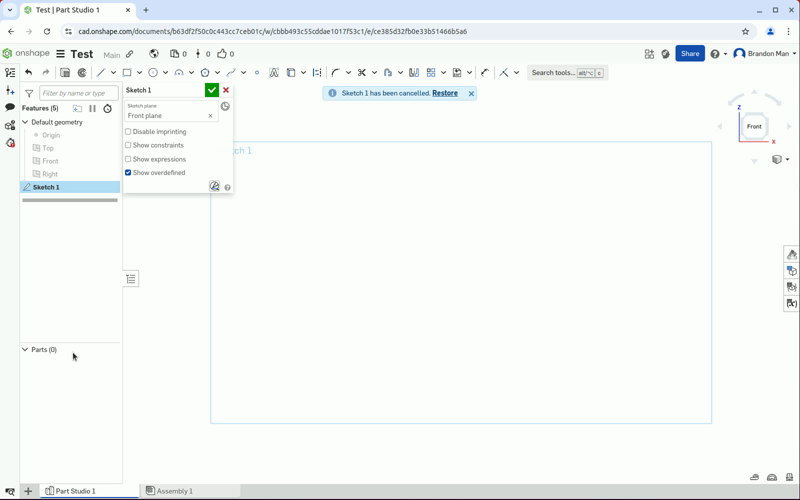
key(l)
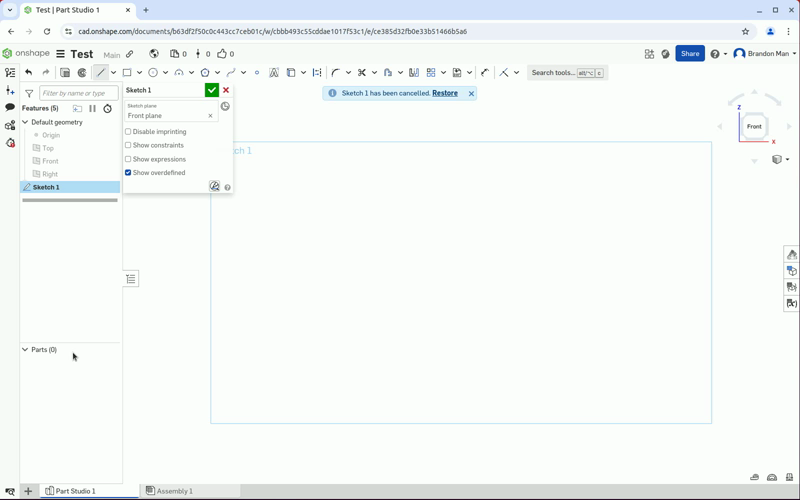
key_down(shift)
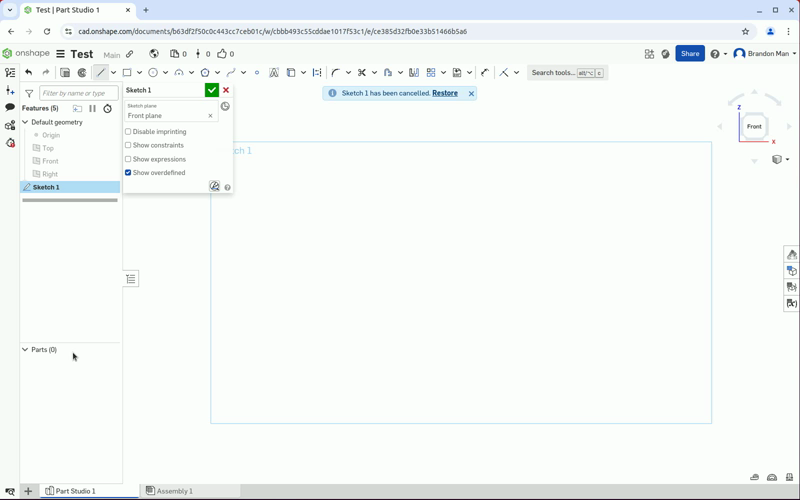
mouse_move(398, 345)
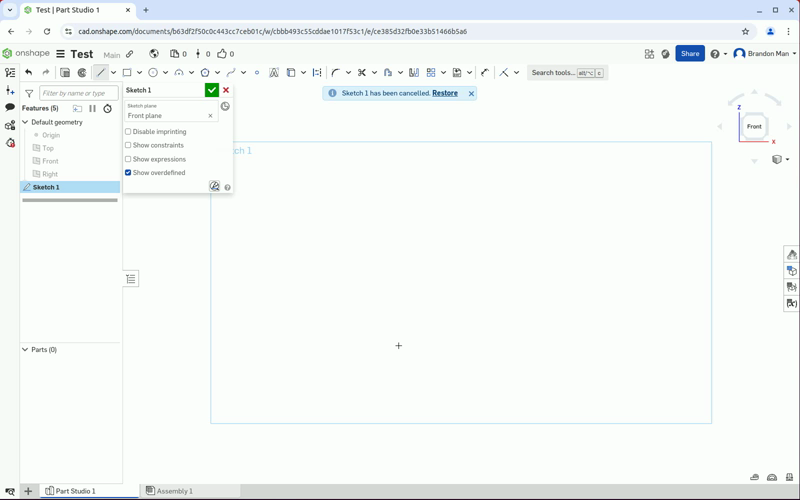
click(398, 345)
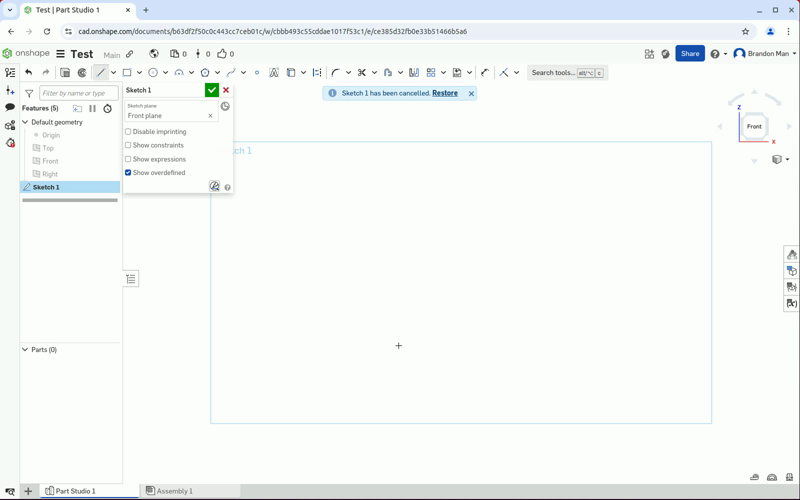
key_up(shift)
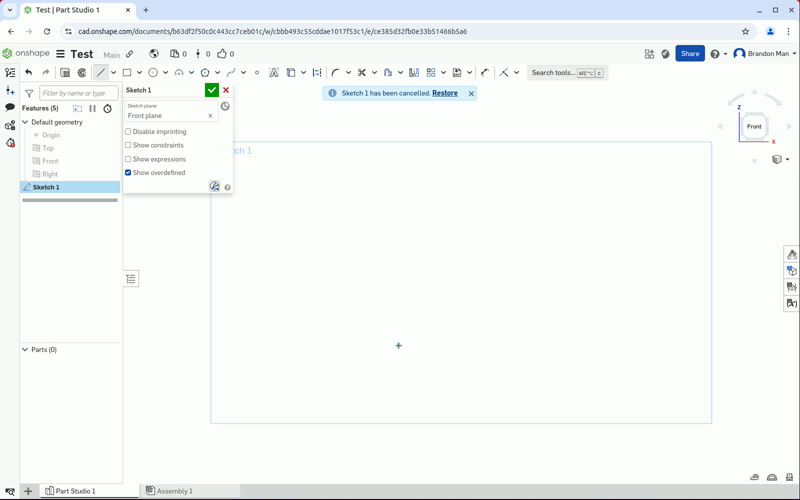
key_down(shift)
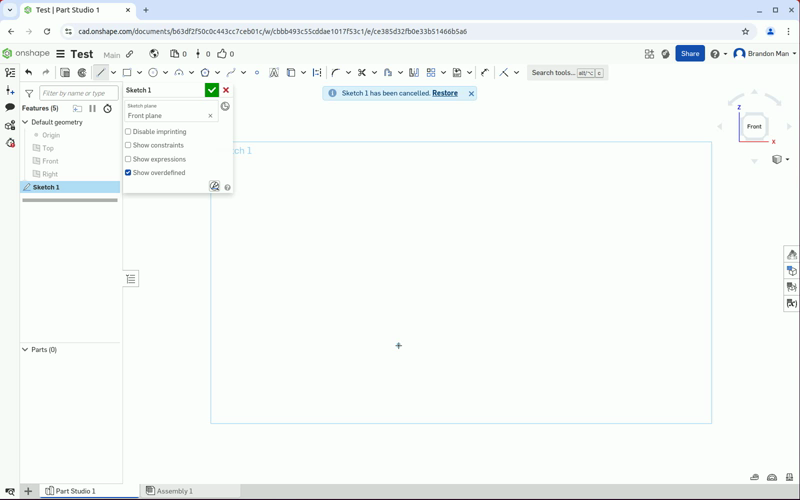
mouse_move(523, 345)
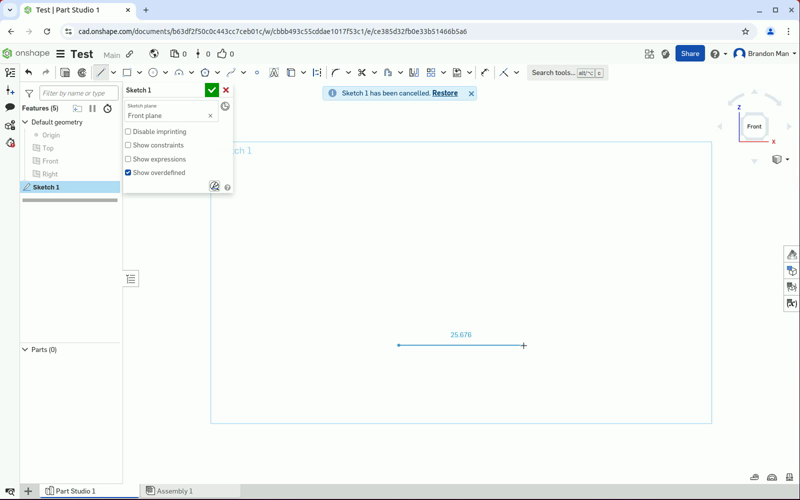
click(523, 345)
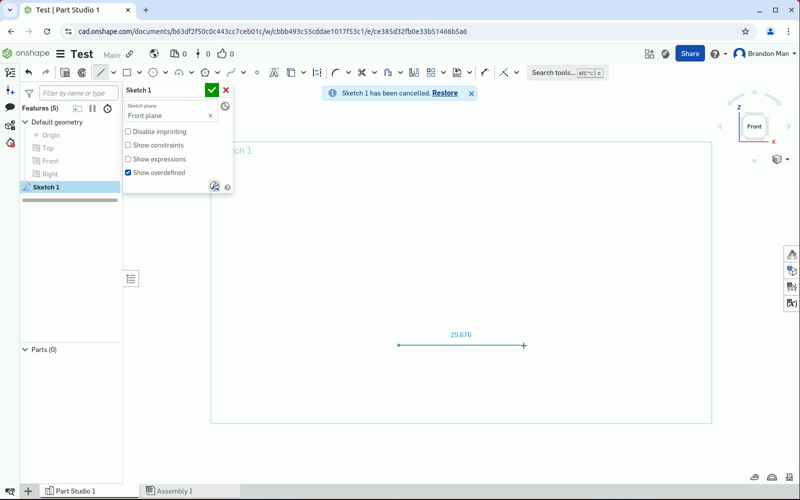
key_up(shift)
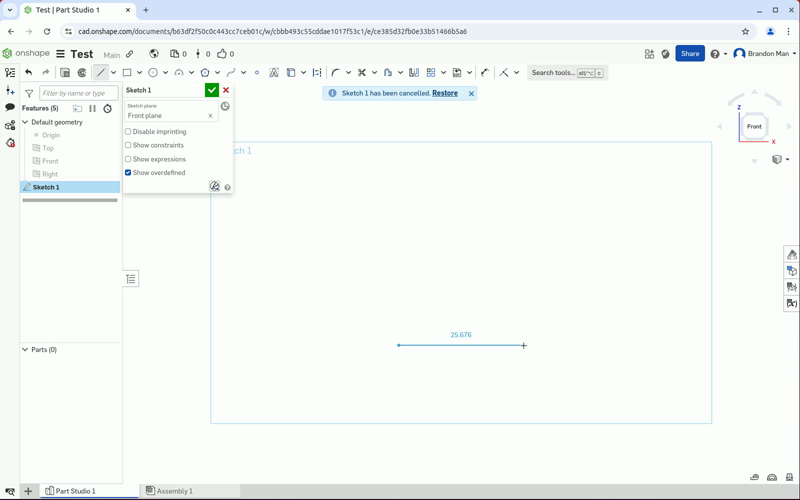
key_down(shift)
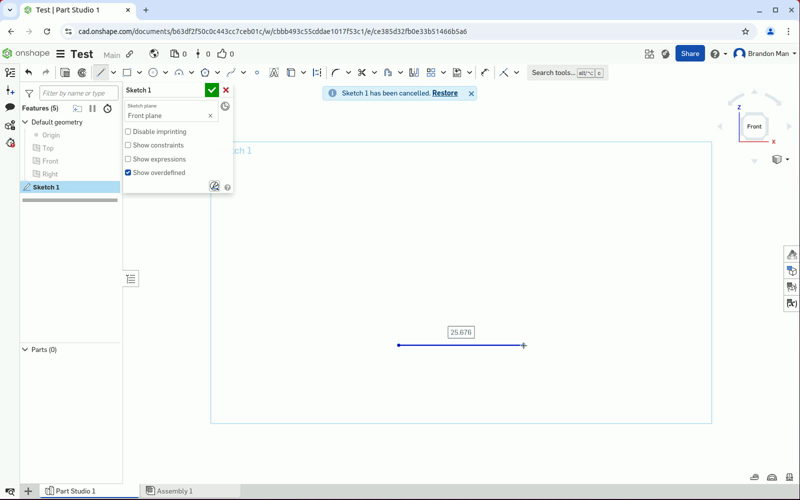
mouse_move(523, 219)
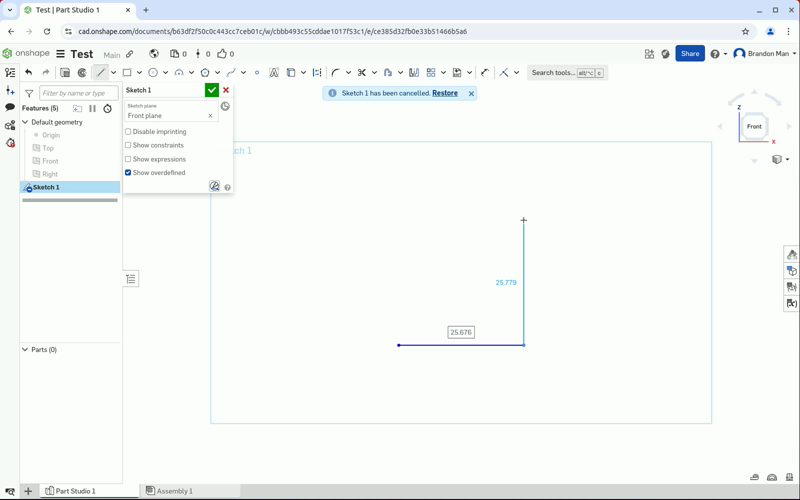
click(523, 219)
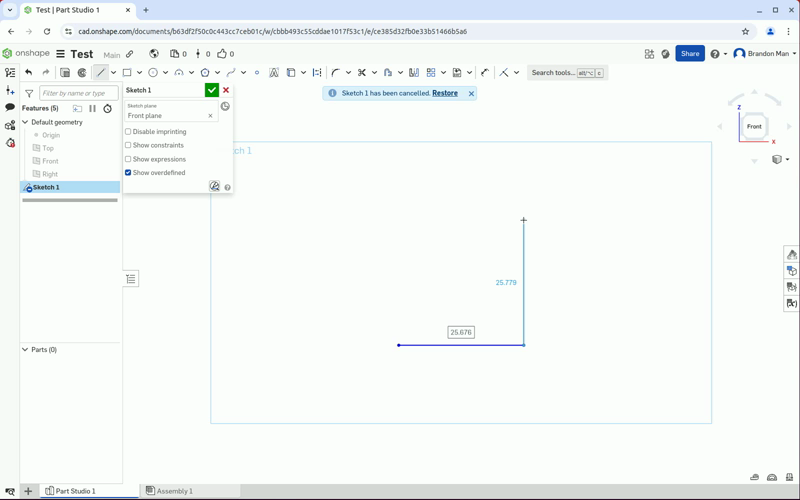
key_up(shift)
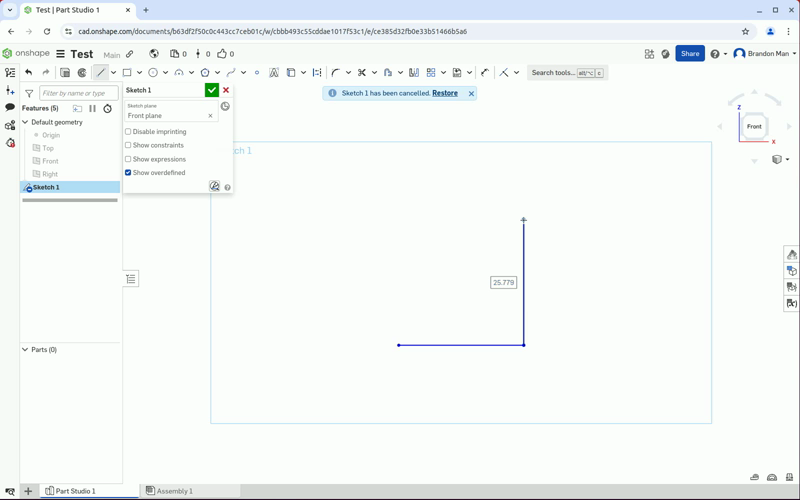
key_down(shift)
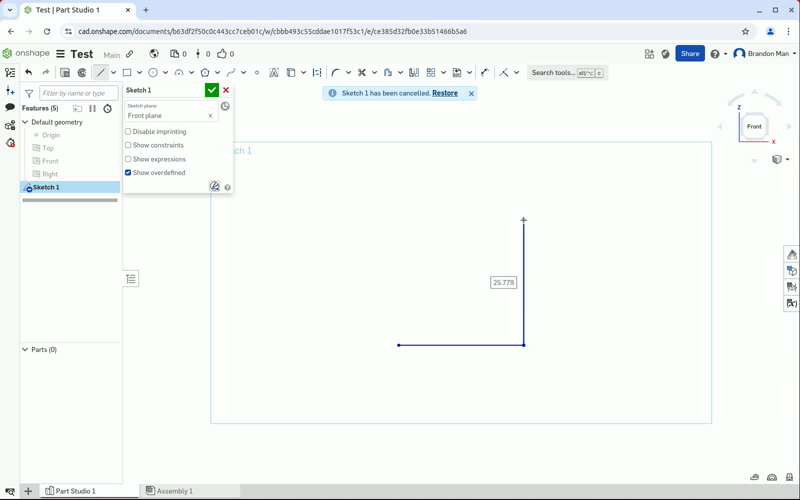
mouse_move(553, 219)
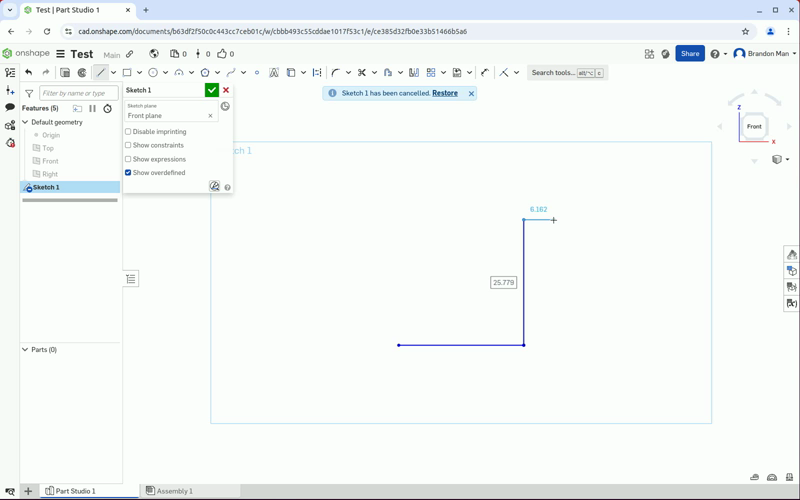
mouse_move(485, 219)
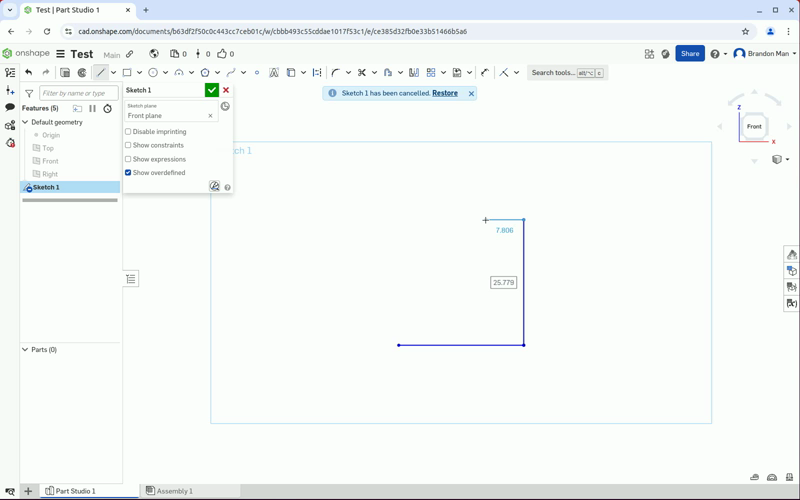
click(485, 219)
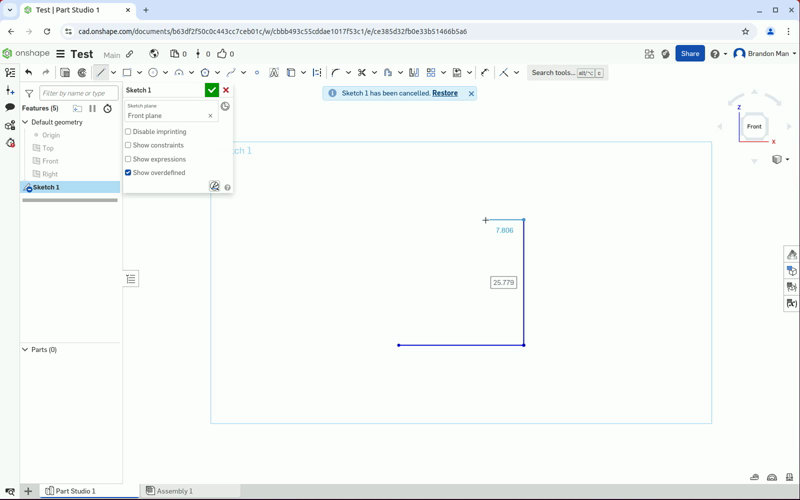
key_up(shift)
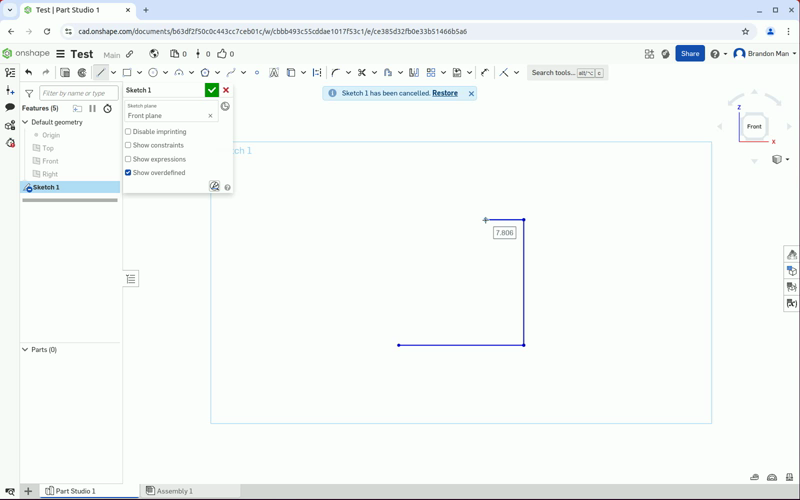
key_down(shift)
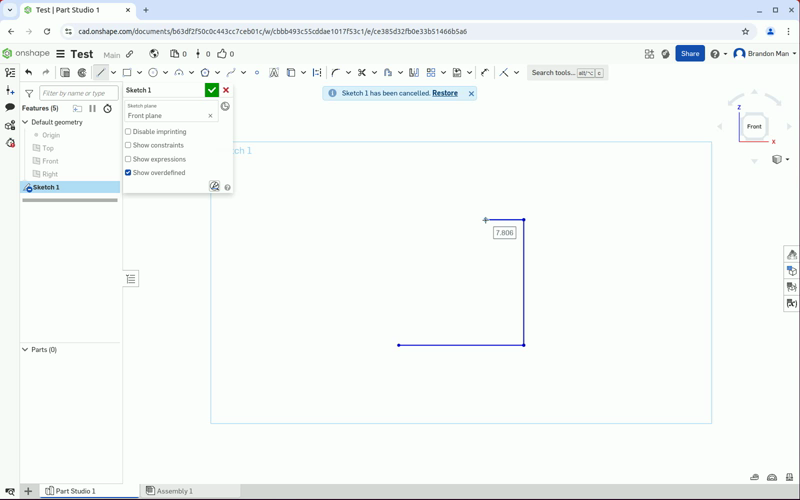
mouse_move(515, 219)
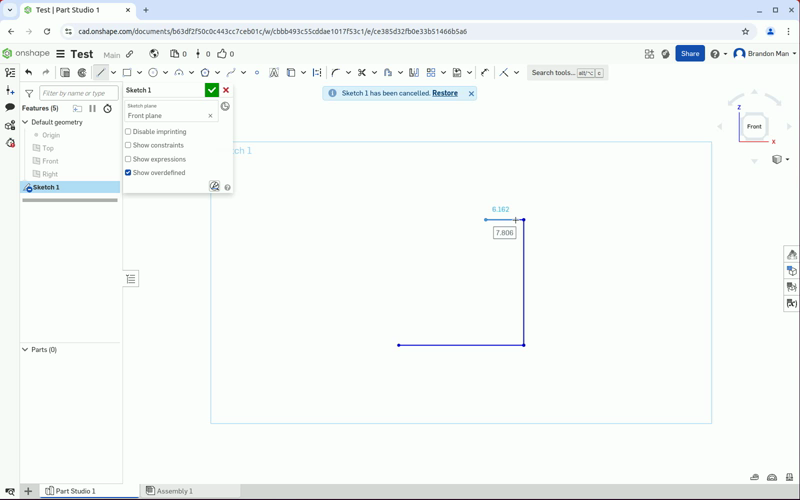
mouse_move(435, 219)
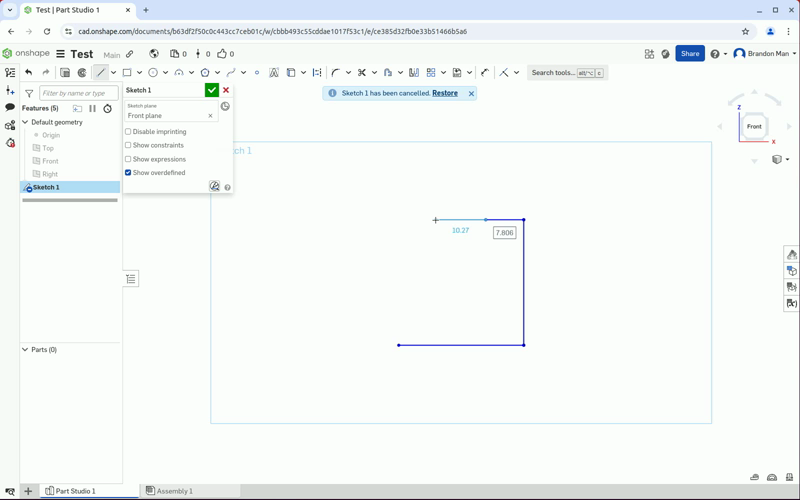
click(435, 219)
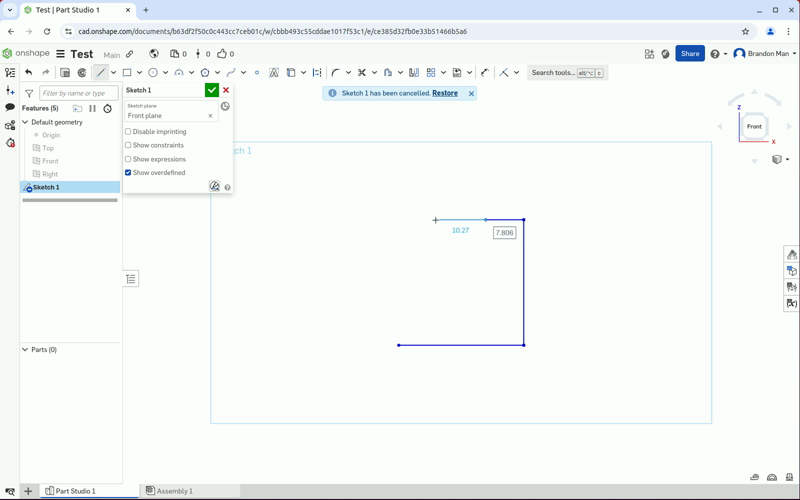
key_up(shift)
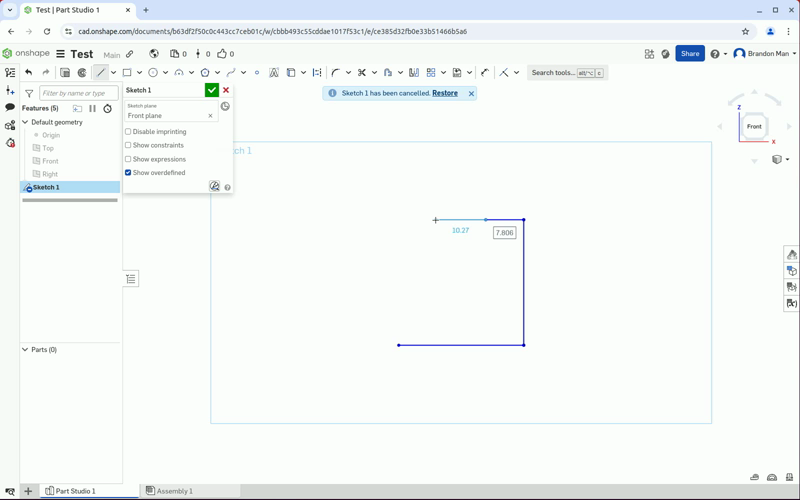
key_down(shift)
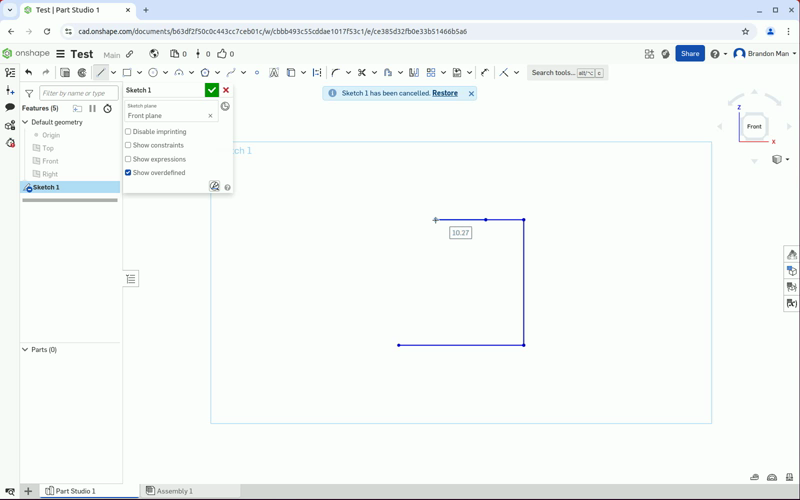
mouse_move(465, 219)
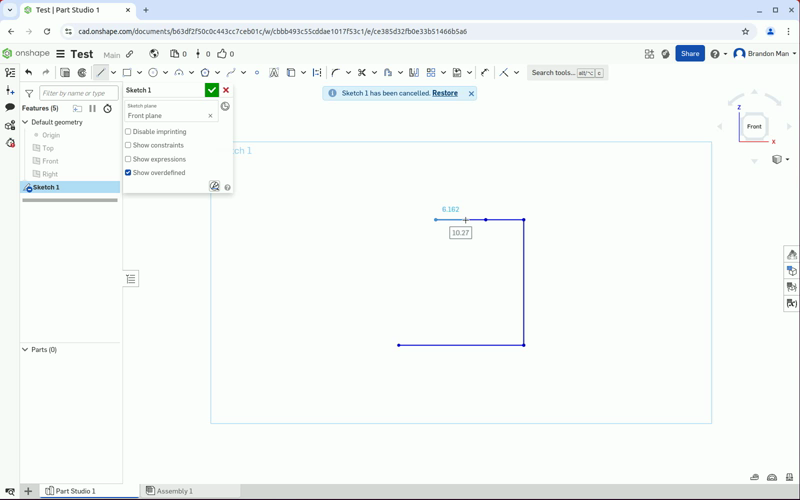
mouse_move(398, 219)
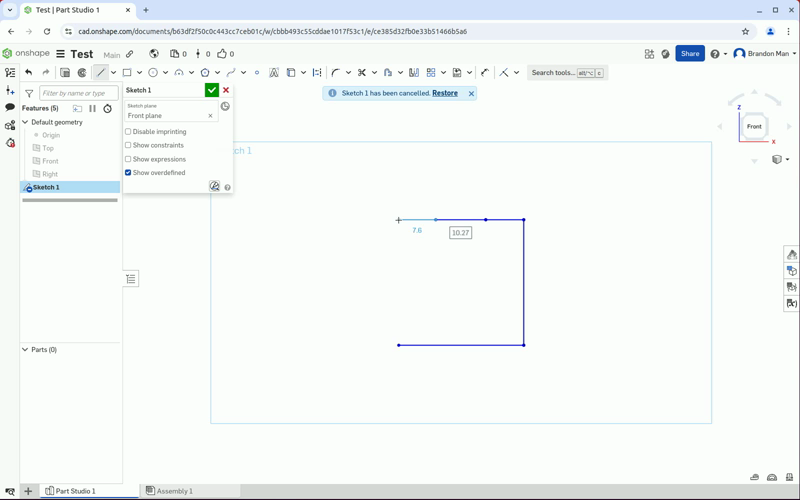
click(398, 219)
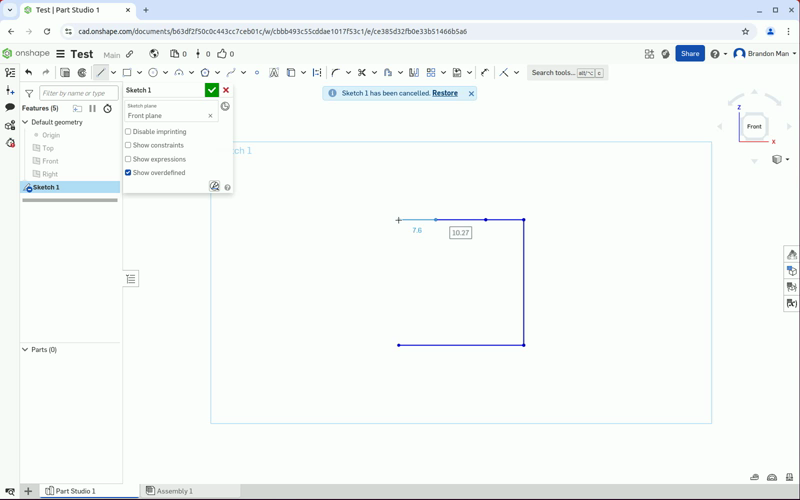
key_up(shift)
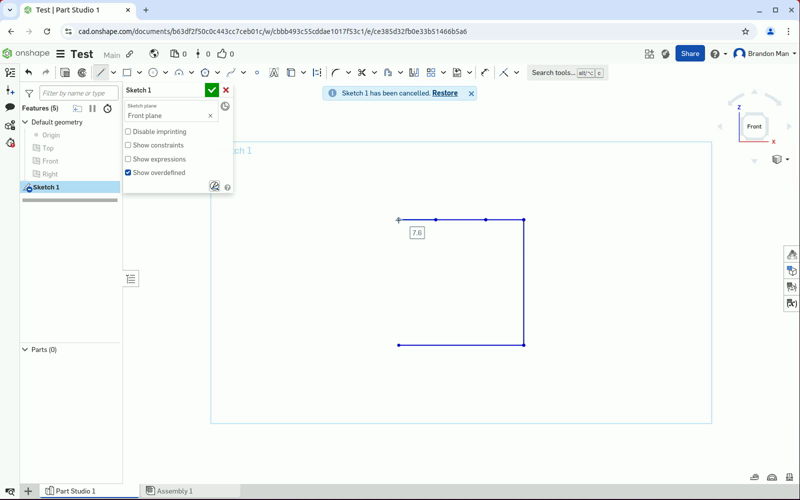
key_down(shift)
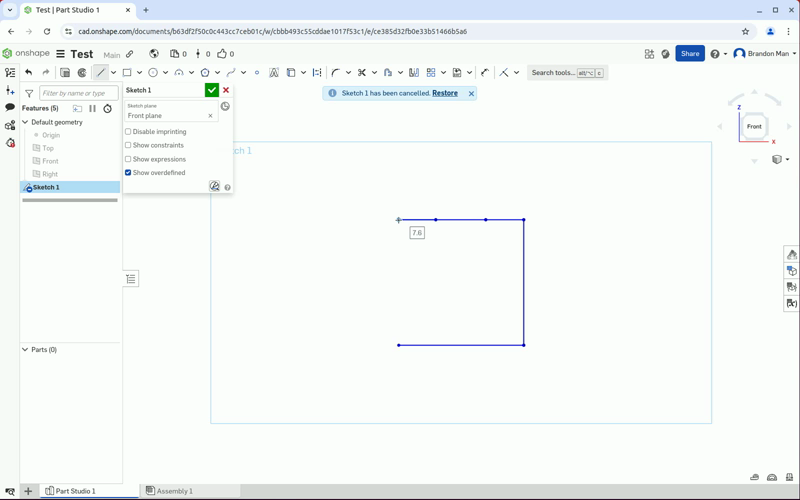
mouse_move(398, 345)
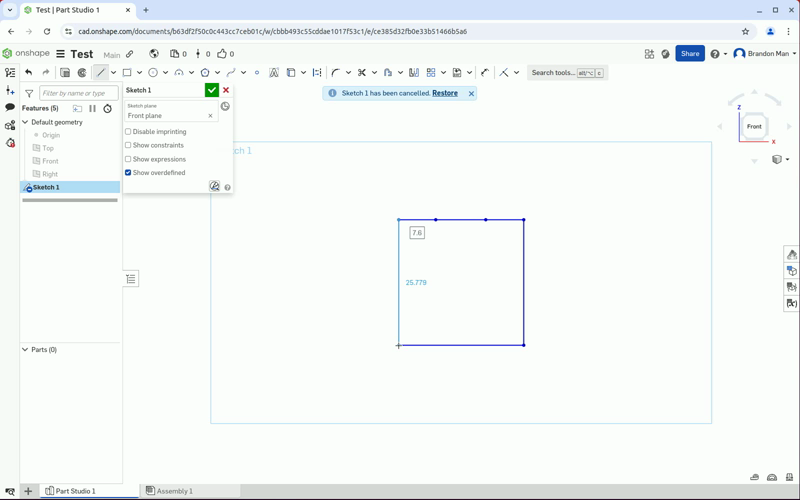
key_up(shift)
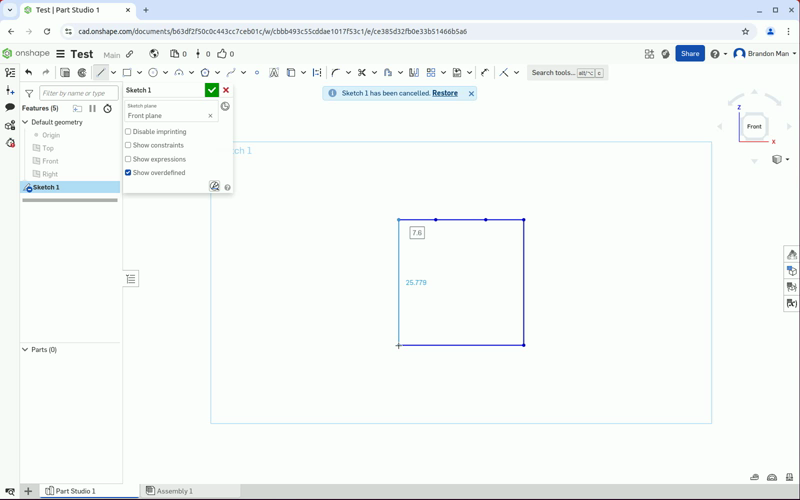
click(398, 345)
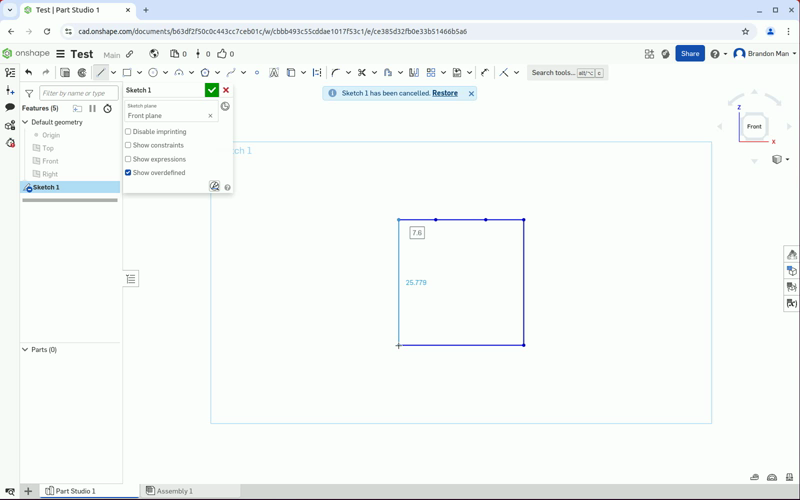
key(esc)
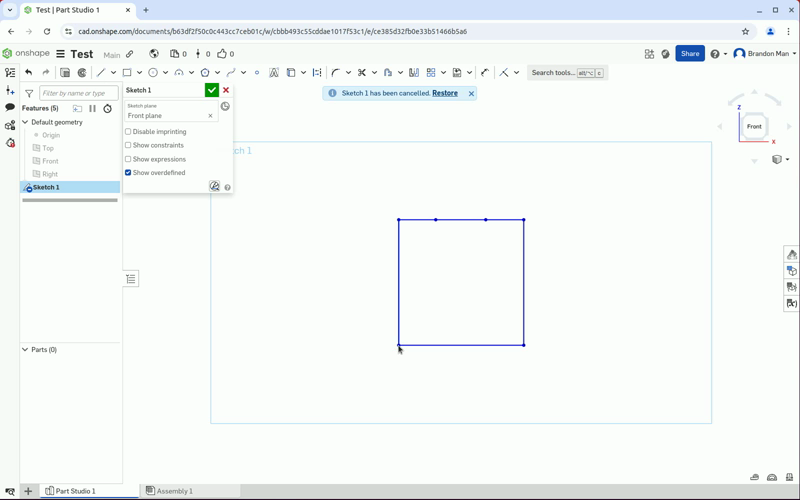
mouse_move(480, 321)
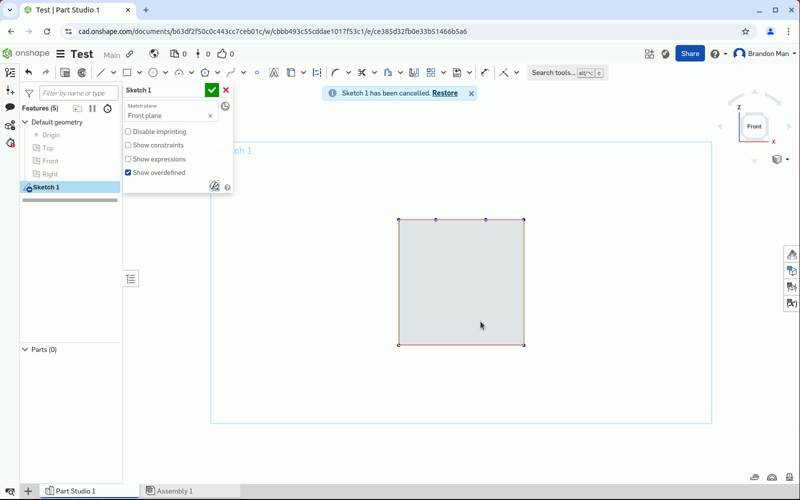
click(480, 321)
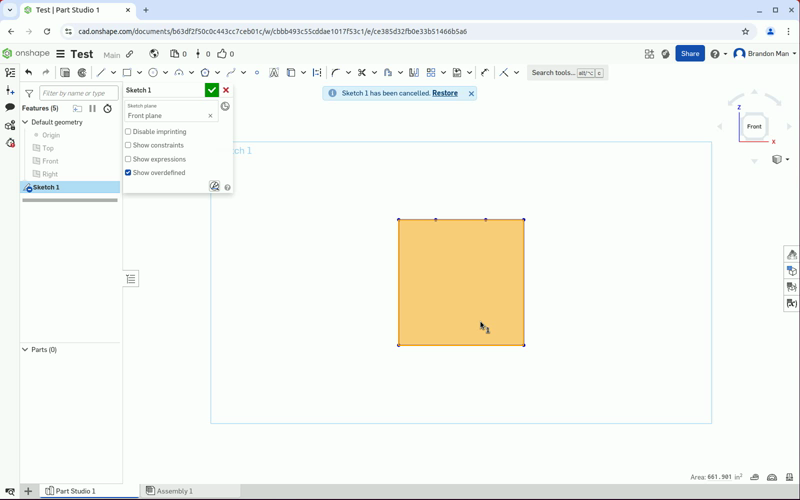
mouse_move(73, 352)
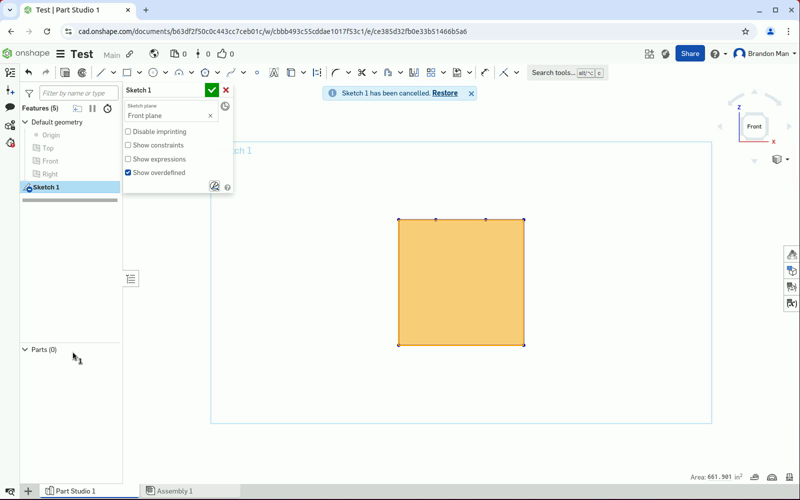
key(shift+y)
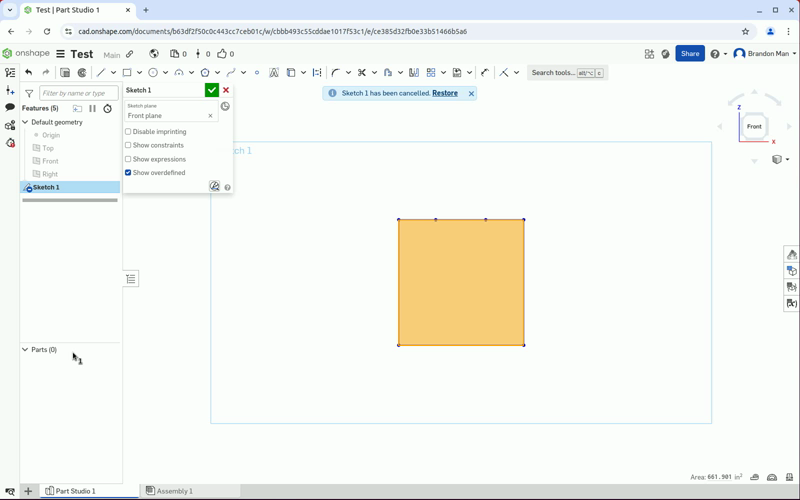
key(shift+e)
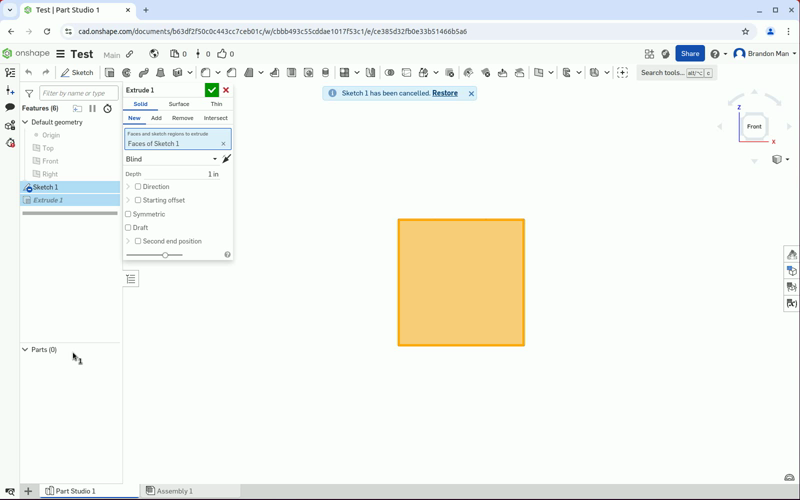
mouse_move(143, 106)
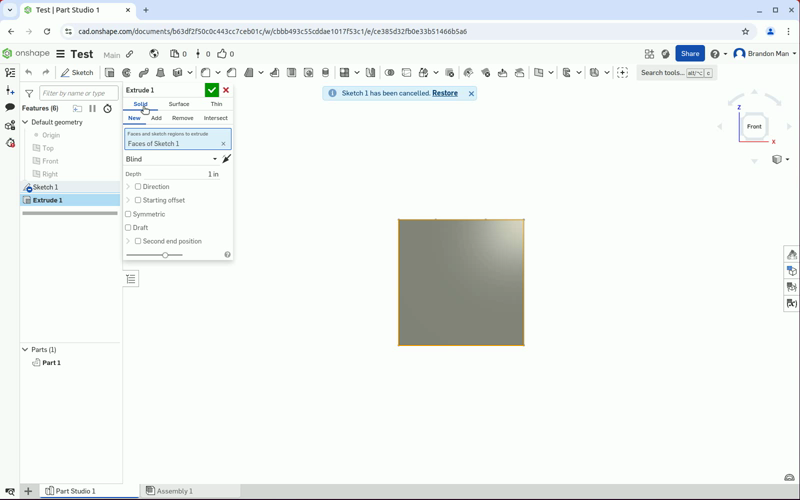
click(143, 106)
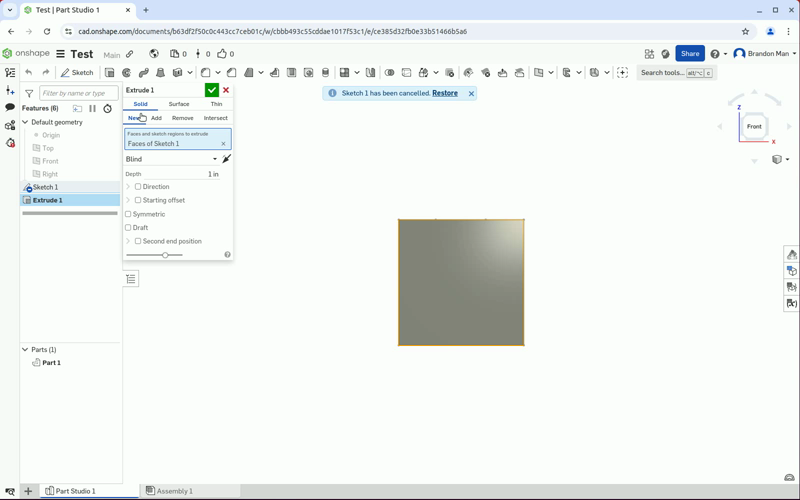
mouse_move(137, 120)
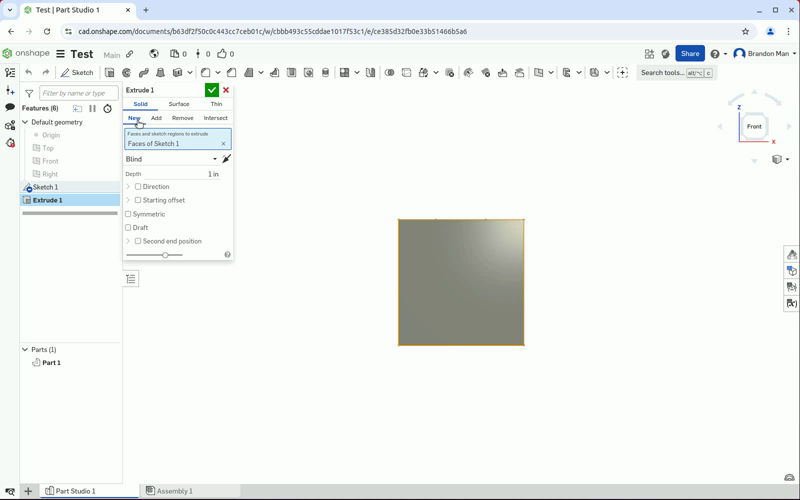
click(137, 120)
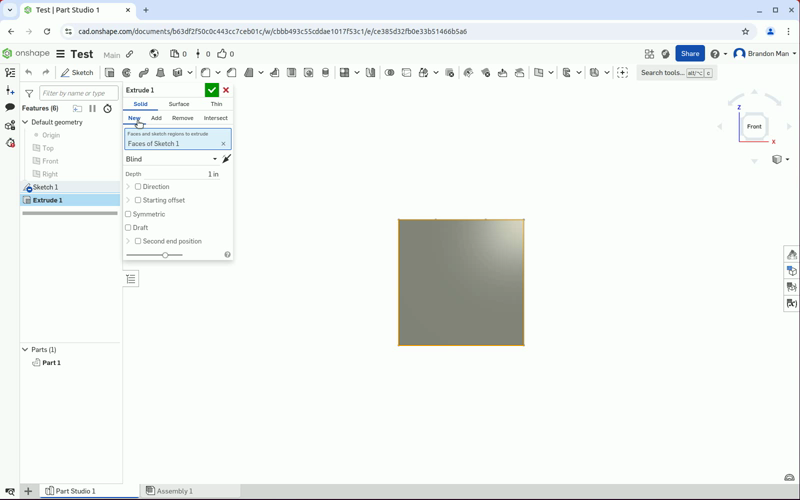
key(tab, 4)
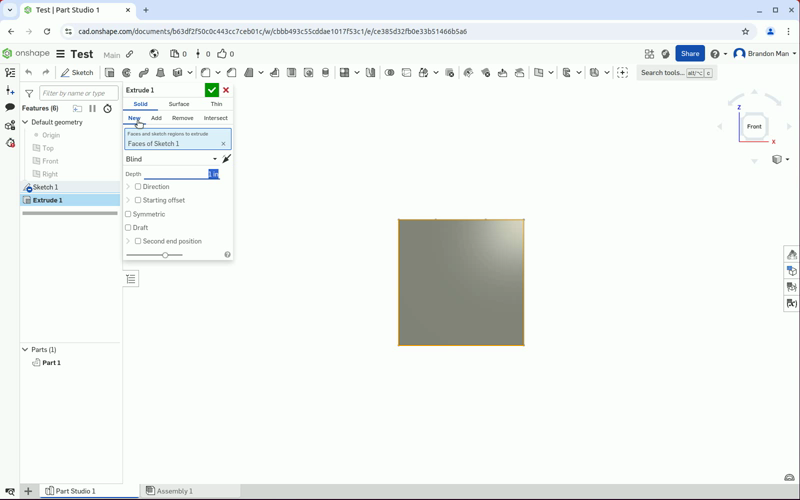
text(25.516)
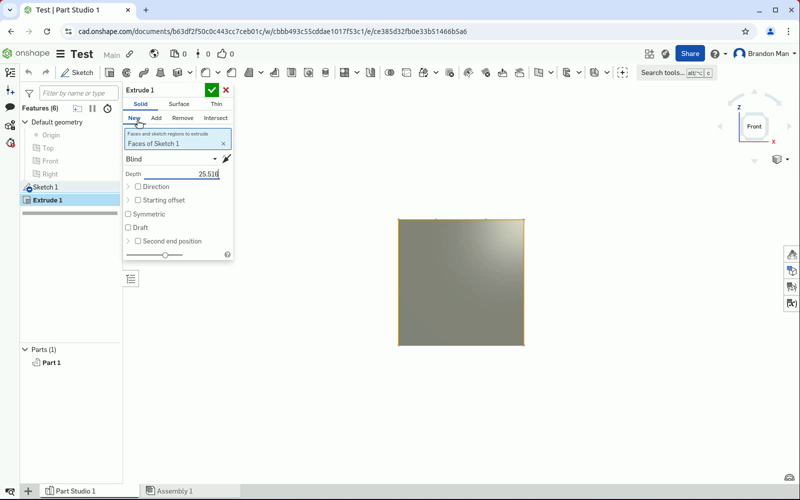
key(tab, 3)
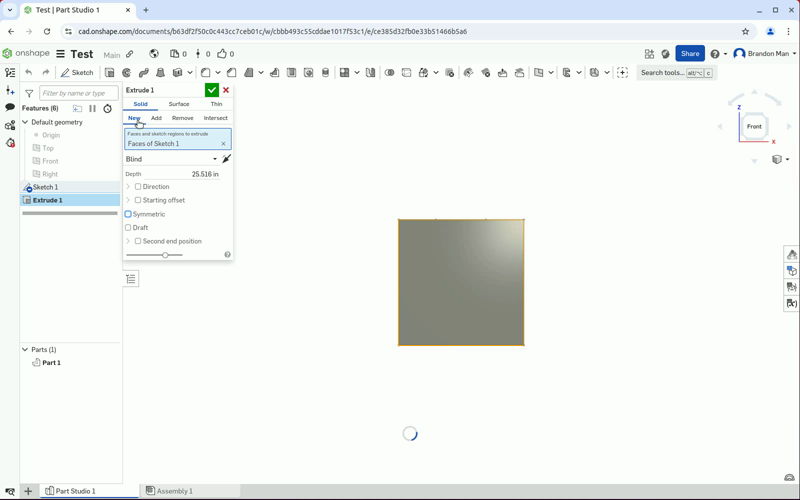
key(space)
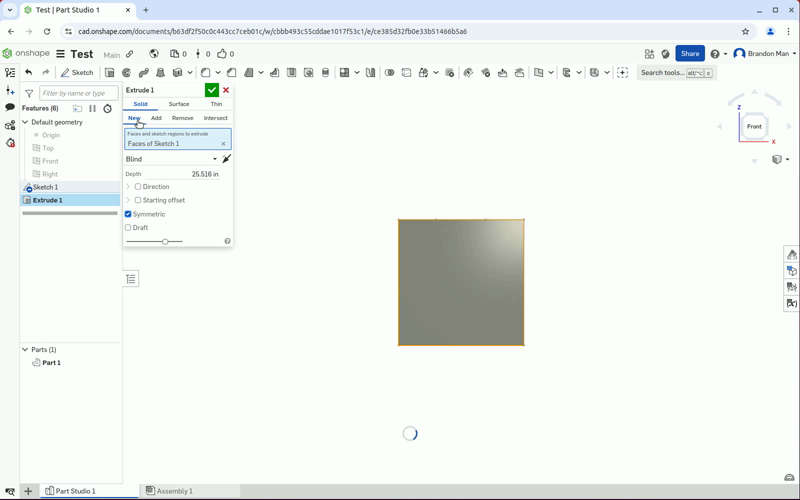
key(enter)
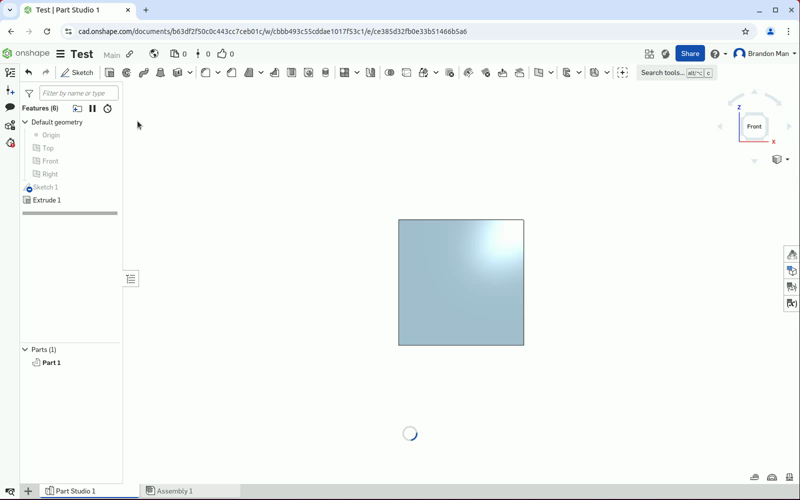
key(shift+h)
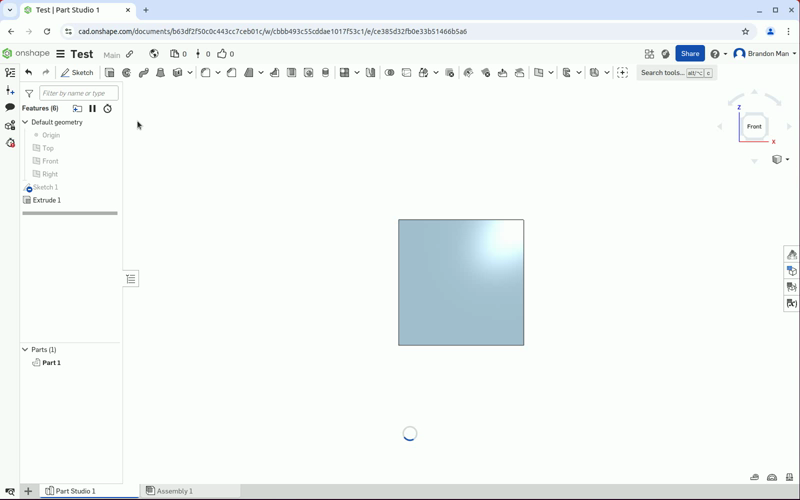
key(shift+h)
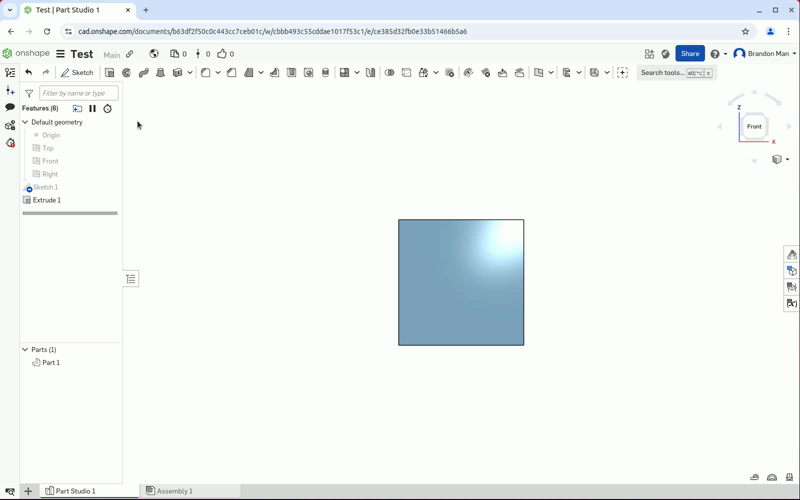
mouse_move(73, 189)
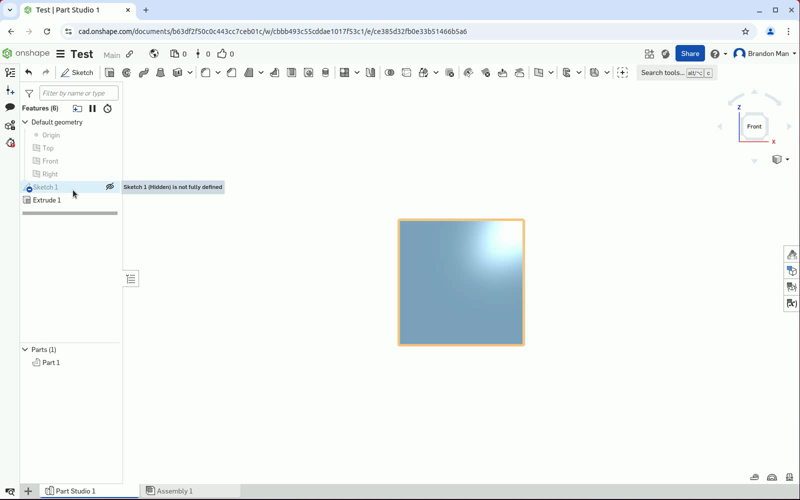
click(73, 189)
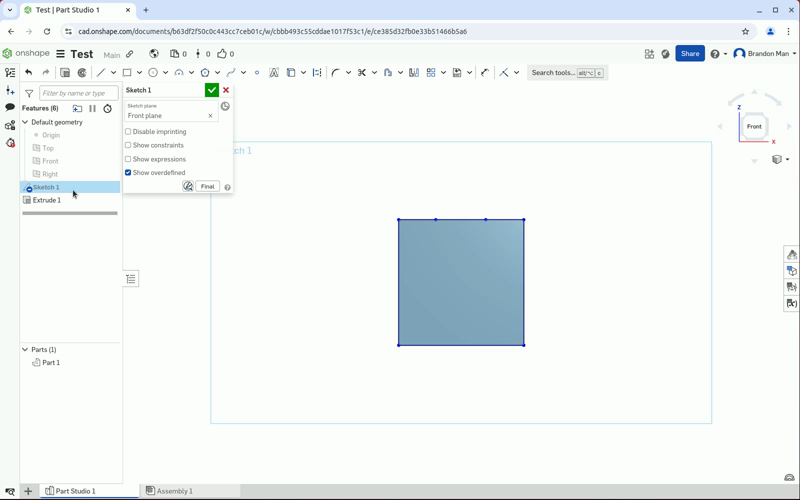
mouse_move(229, 92)
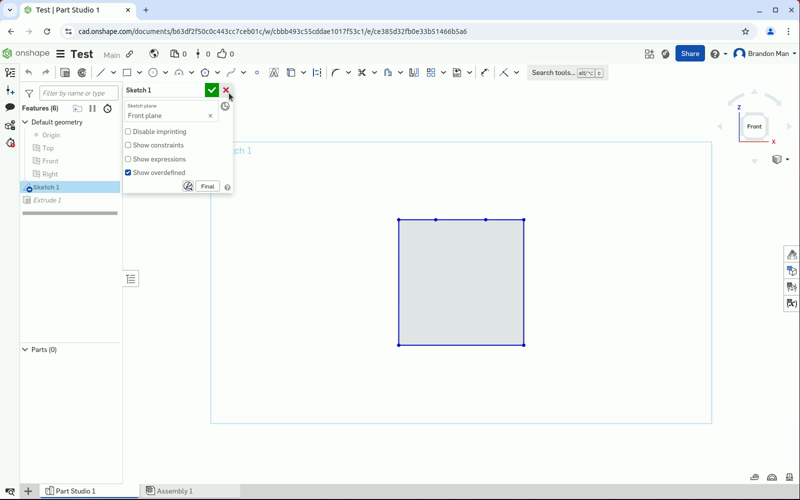
click(229, 92)
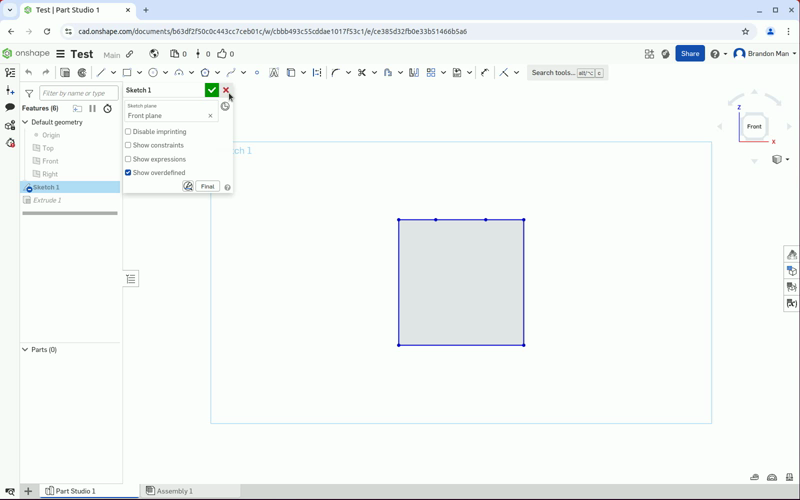
key(shift+s)
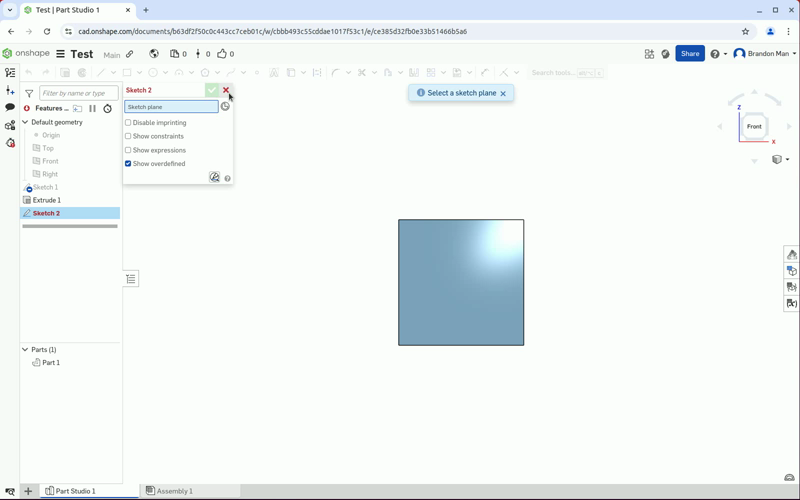
mouse_move(73, 163)
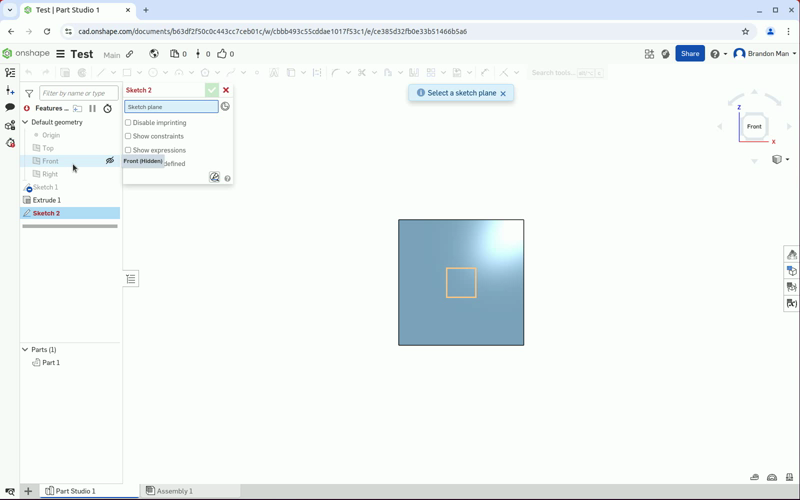
click(73, 163)
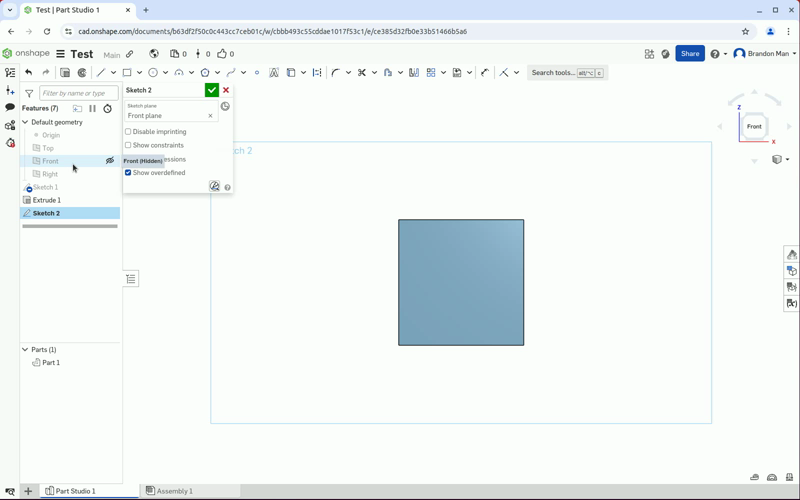
mouse_move(73, 352)
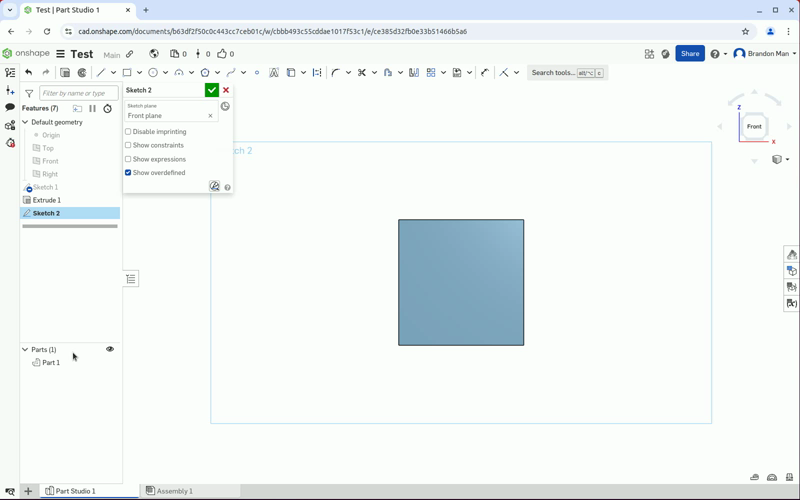
key(y)
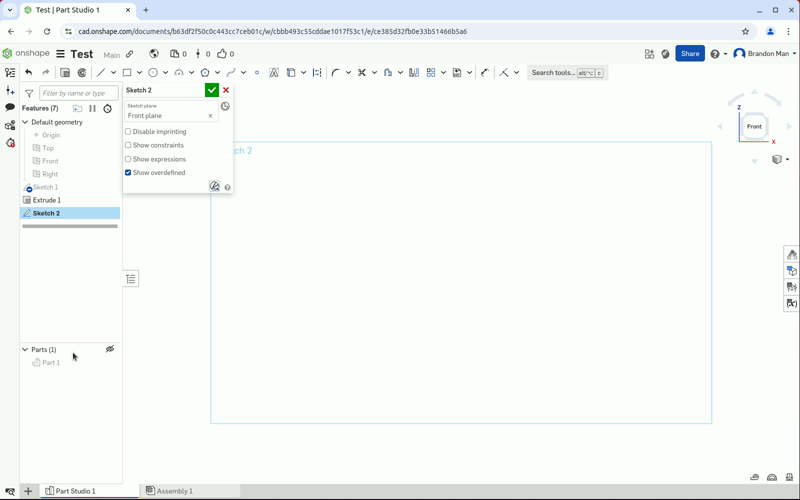
key(l)
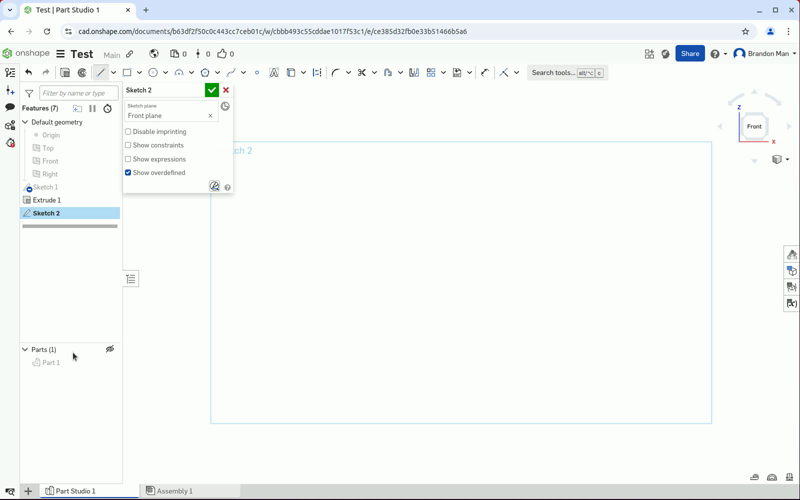
key_down(shift)
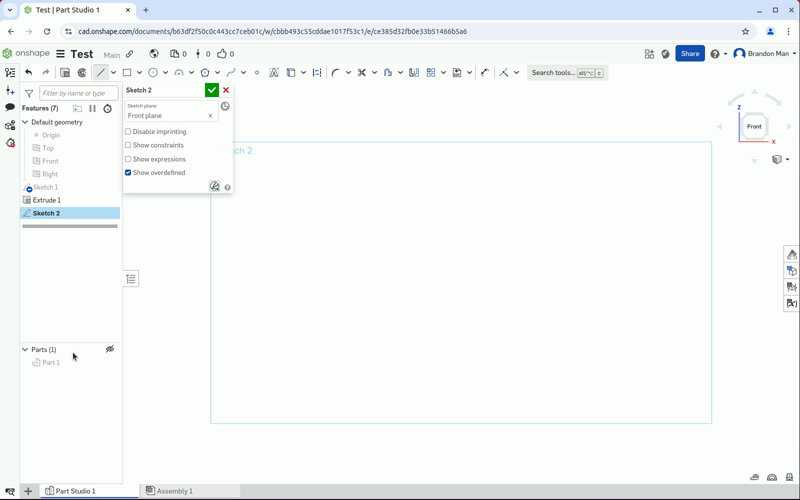
mouse_move(436, 220)
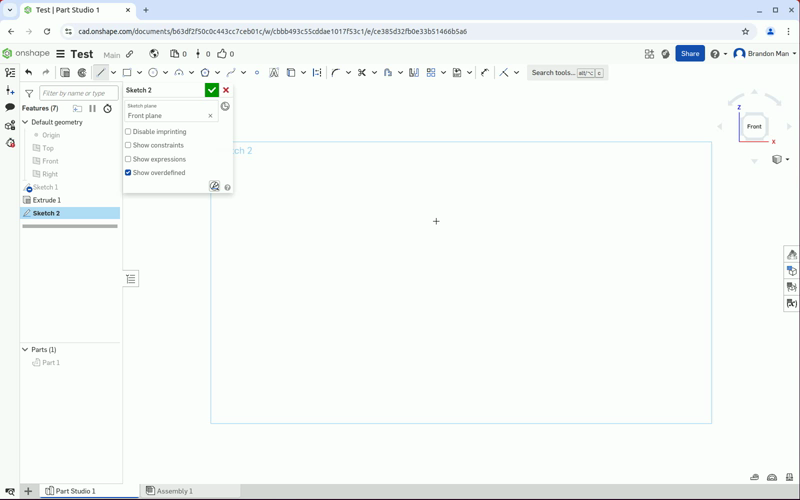
click(436, 220)
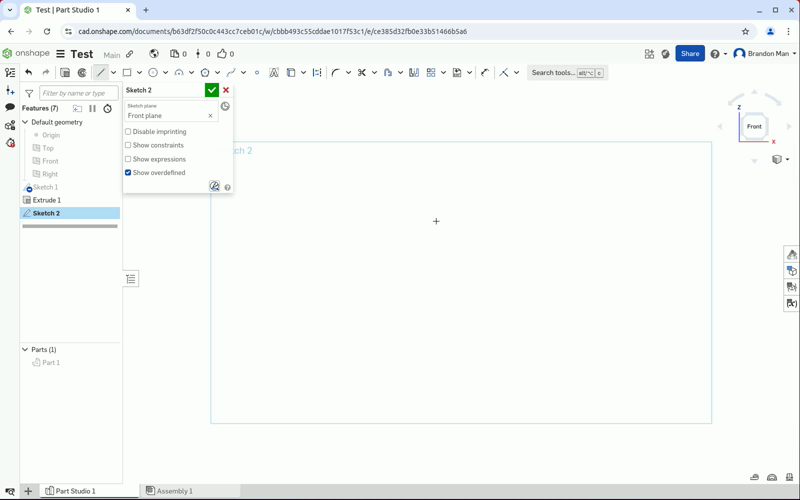
key_up(shift)
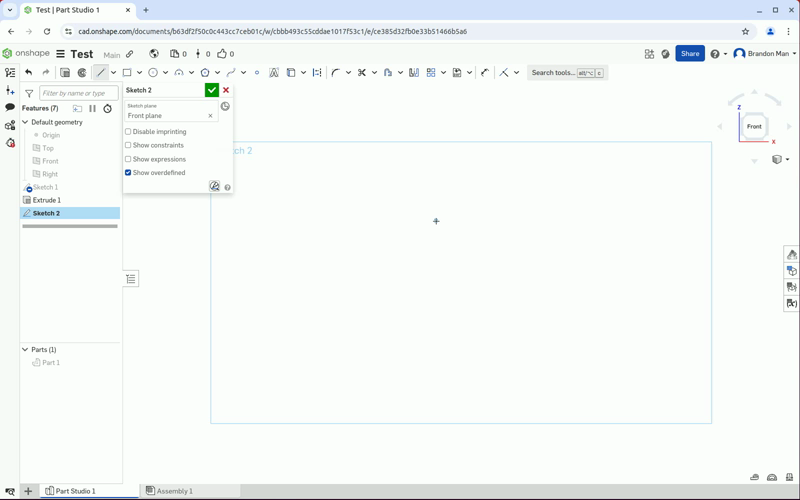
key_down(shift)
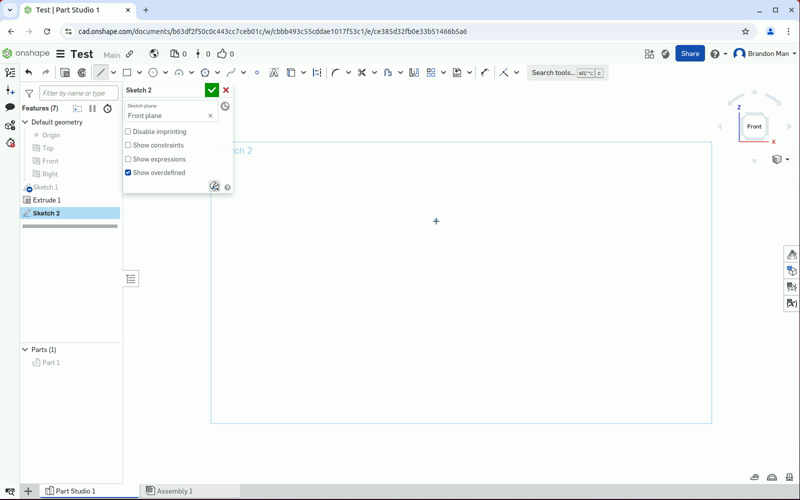
mouse_move(466, 220)
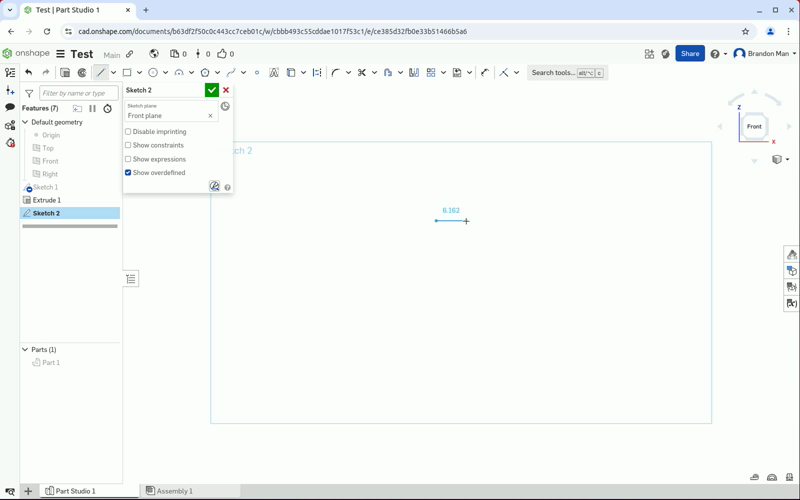
mouse_move(487, 220)
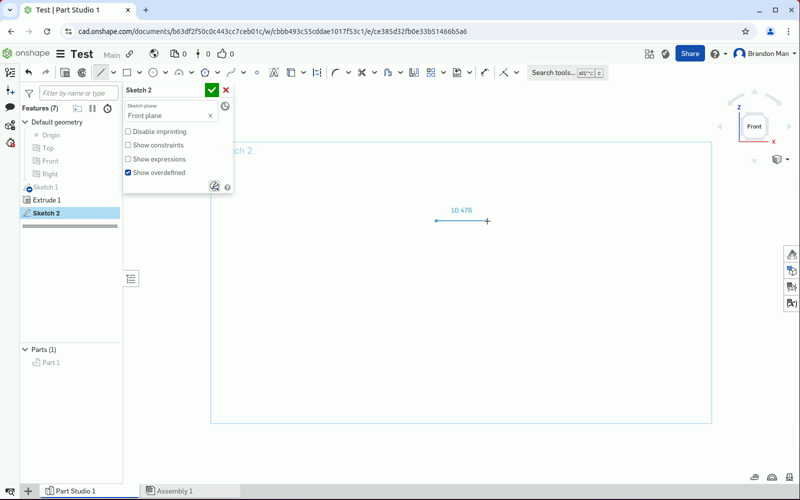
click(487, 220)
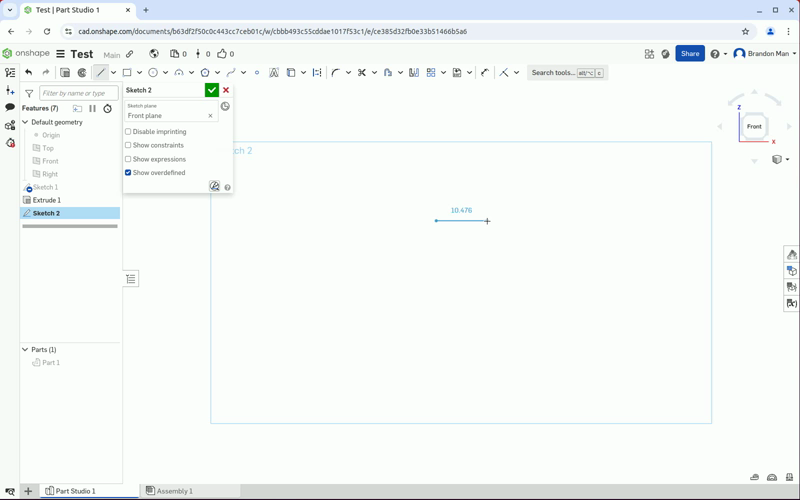
key_up(shift)
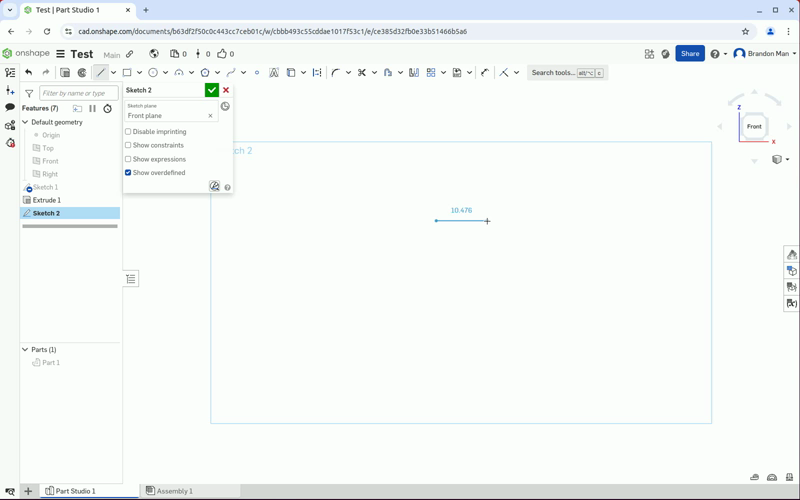
key_down(shift)
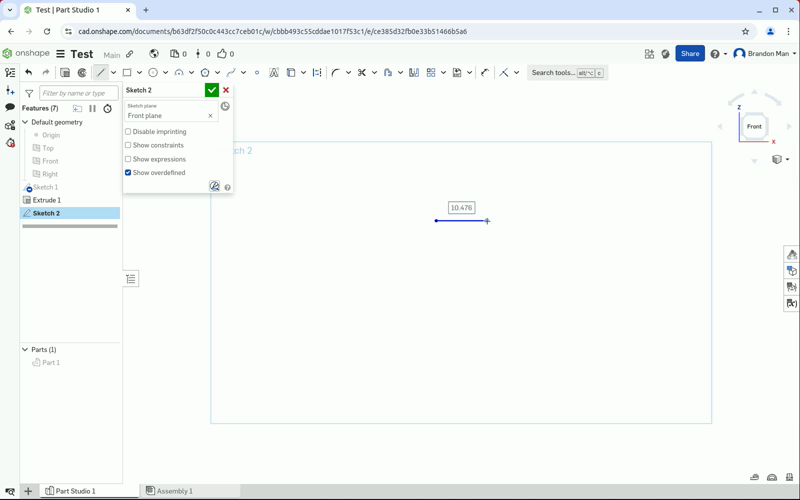
mouse_move(517, 220)
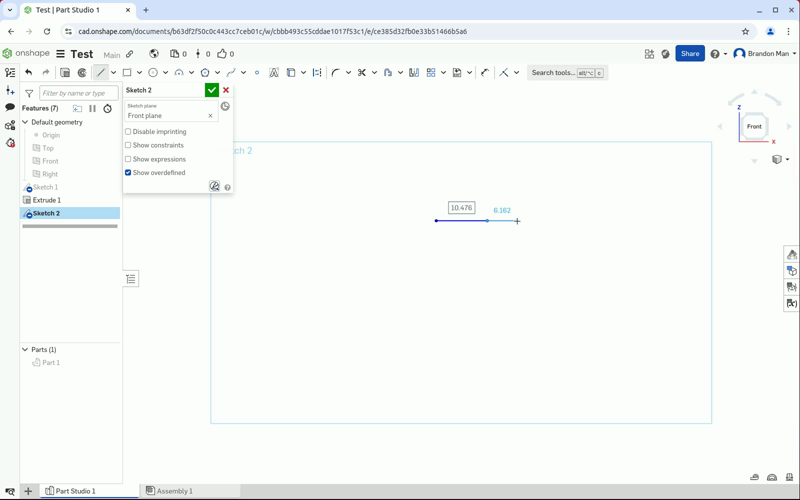
mouse_move(487, 169)
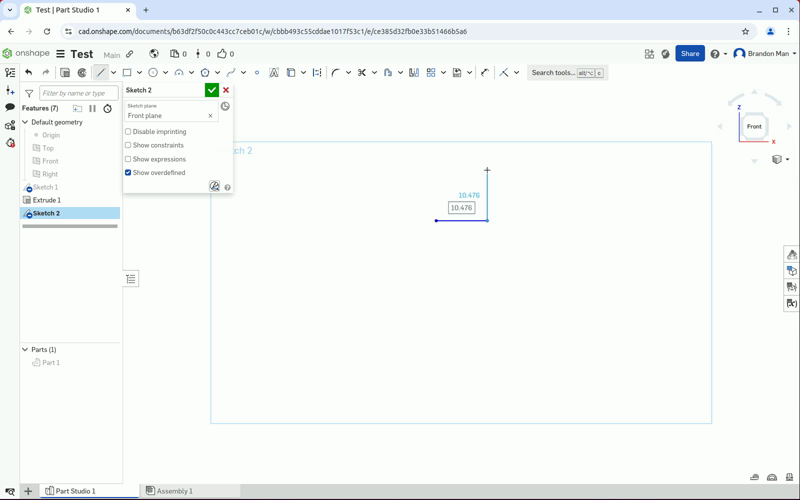
click(487, 169)
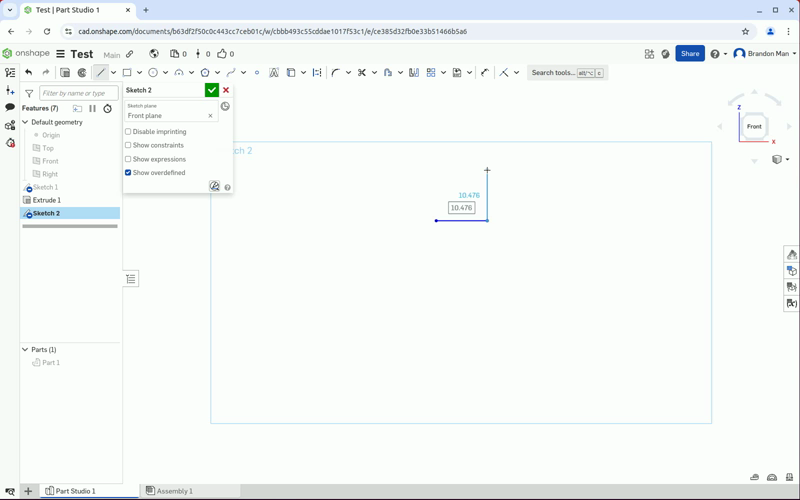
key_up(shift)
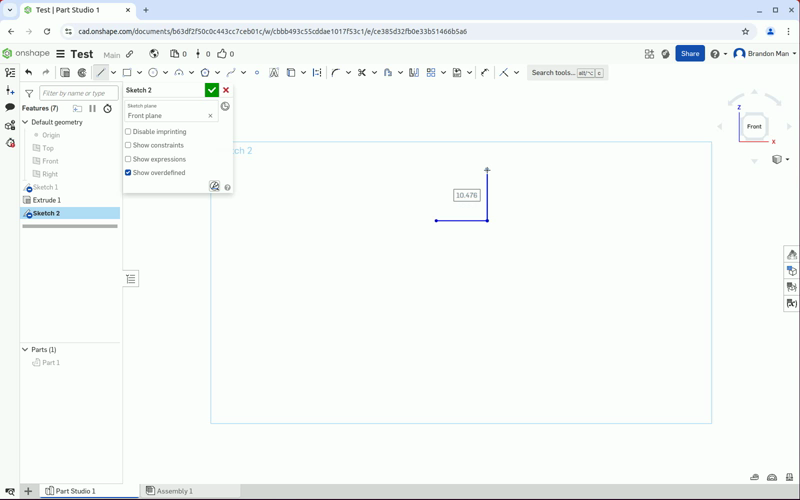
key_down(shift)
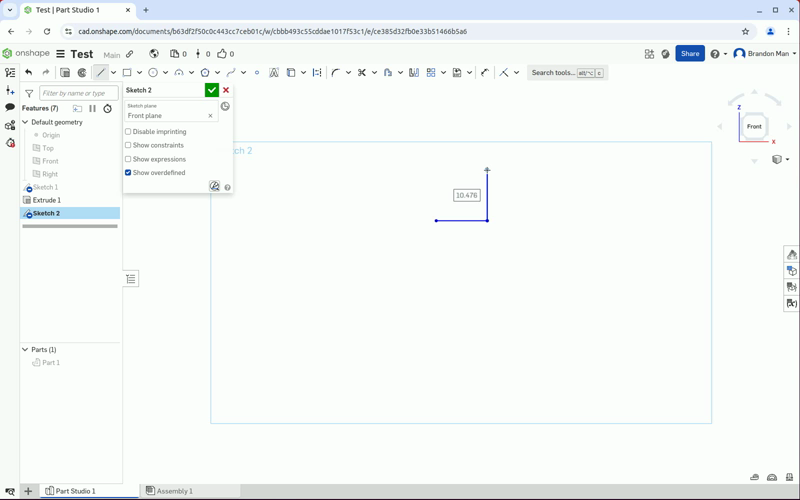
mouse_move(517, 169)
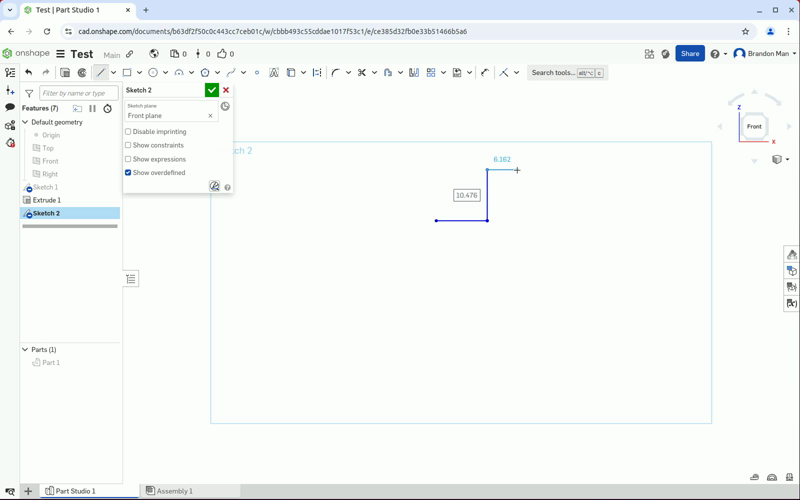
mouse_move(436, 169)
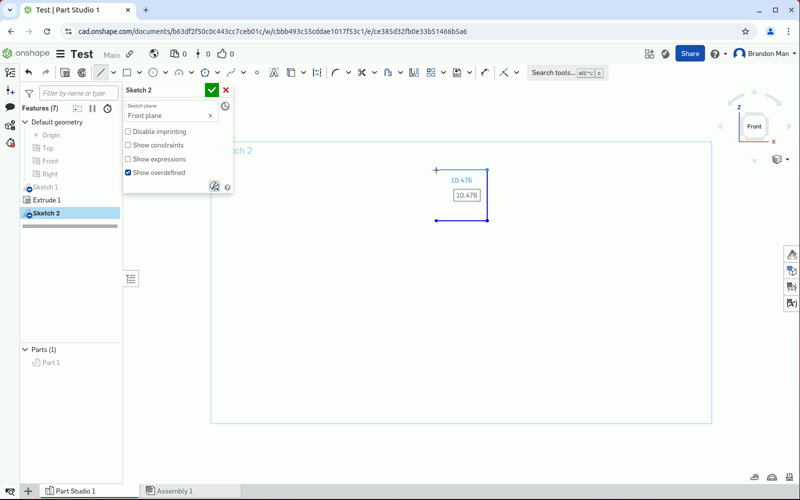
click(436, 169)
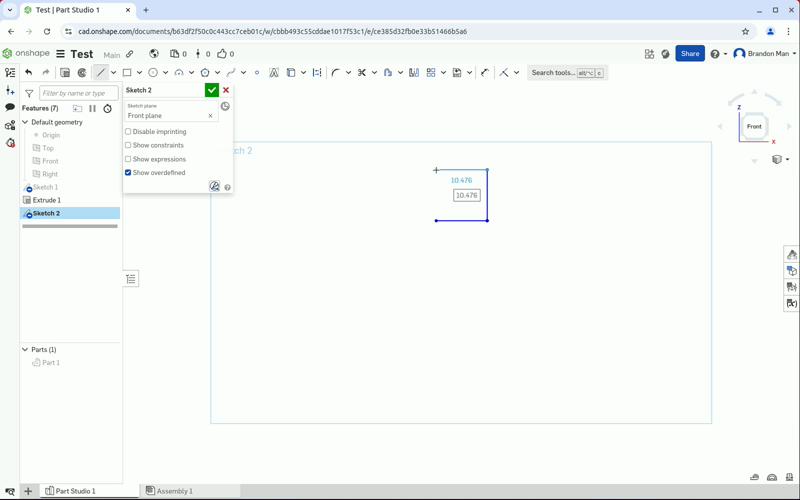
key_up(shift)
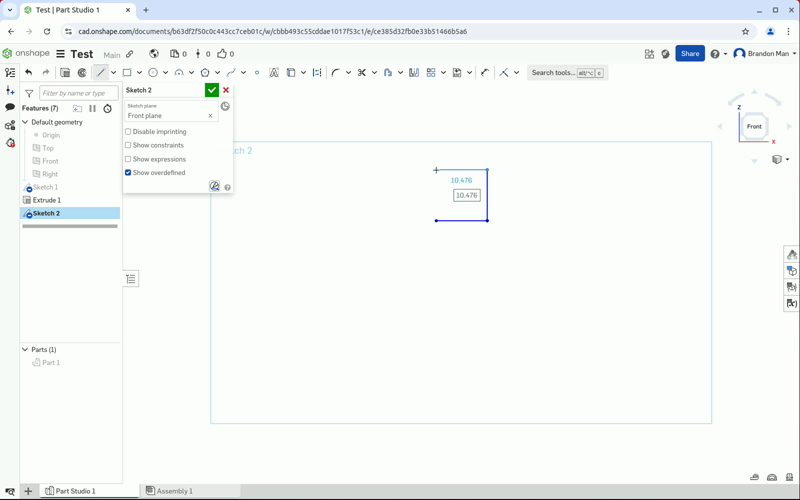
mouse_move(466, 169)
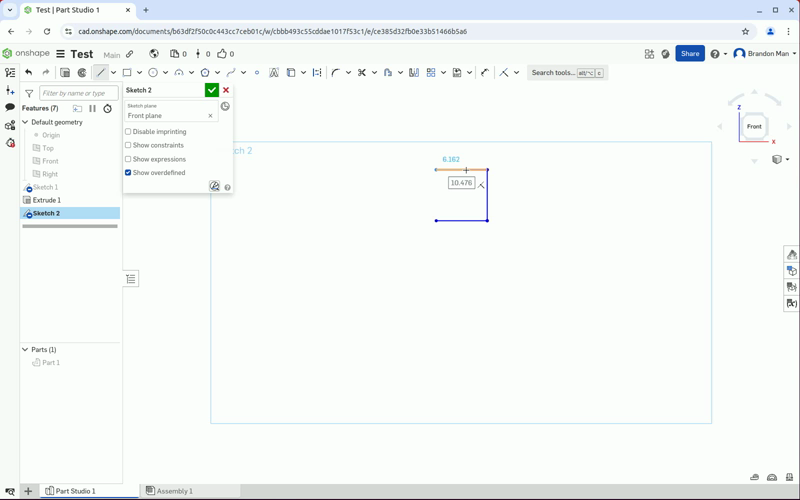
key_down(shift)
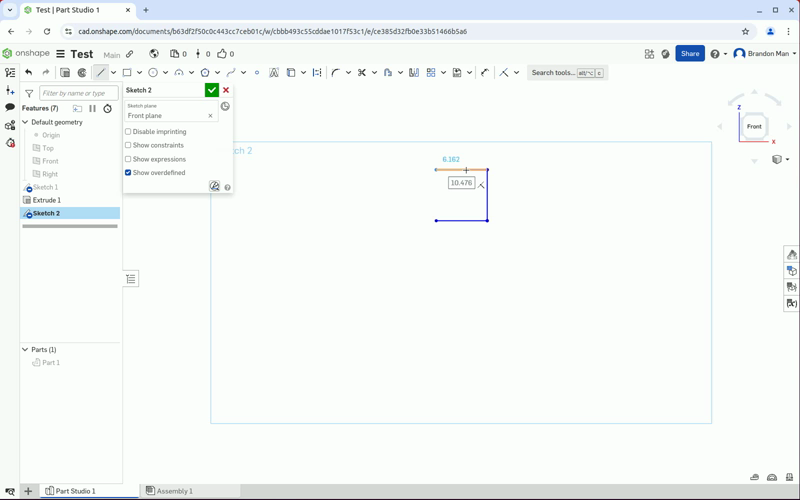
mouse_move(436, 220)
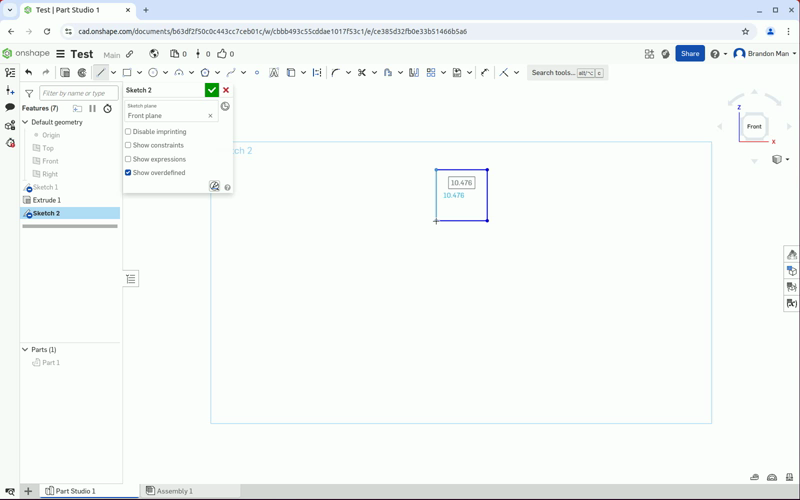
key_up(shift)
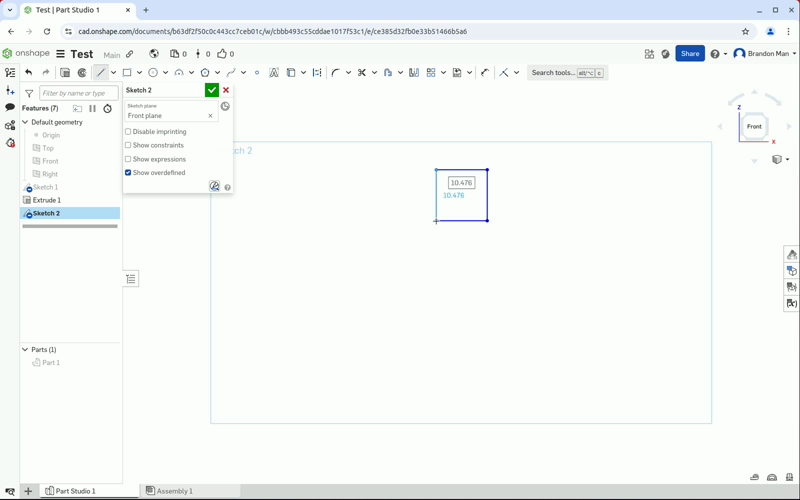
click(436, 220)
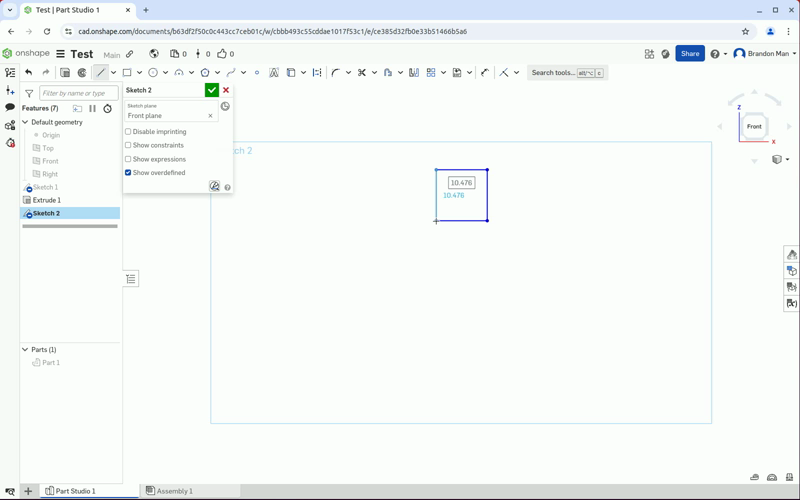
key(esc)
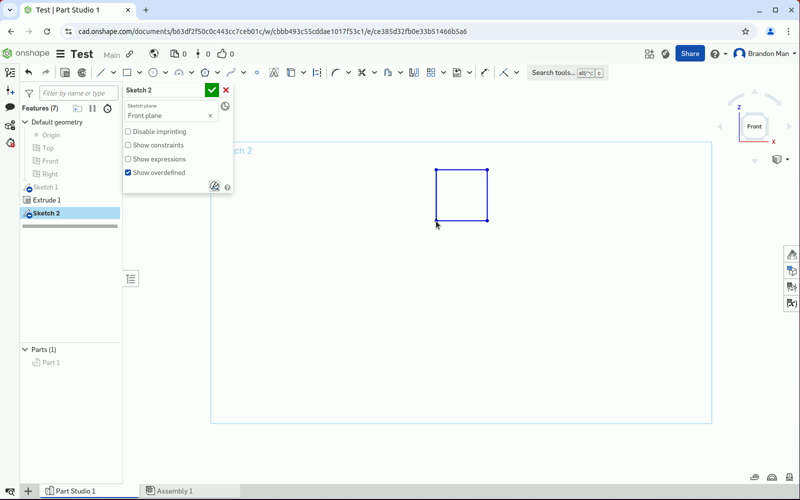
mouse_move(479, 177)
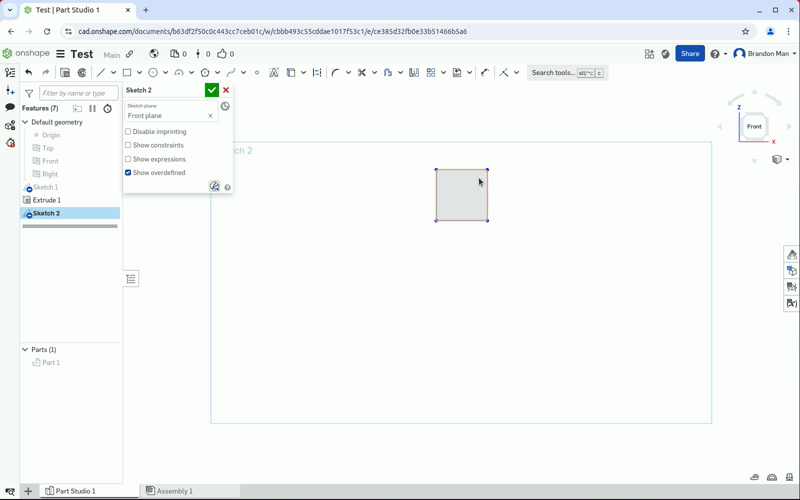
click(479, 177)
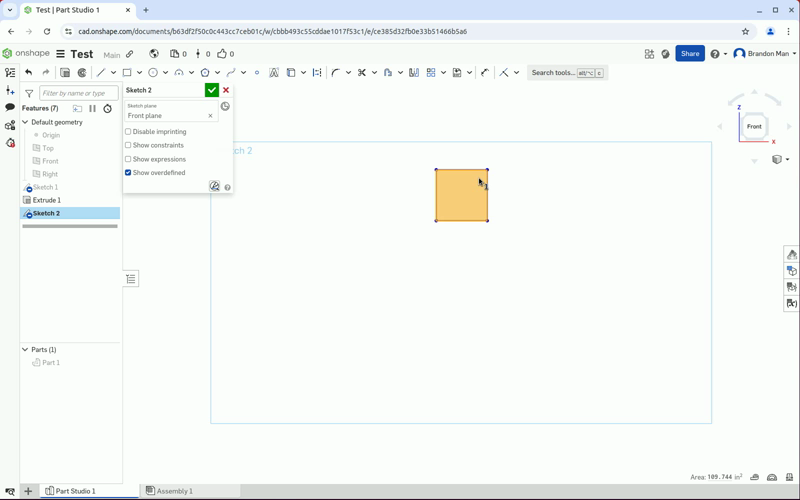
mouse_move(73, 352)
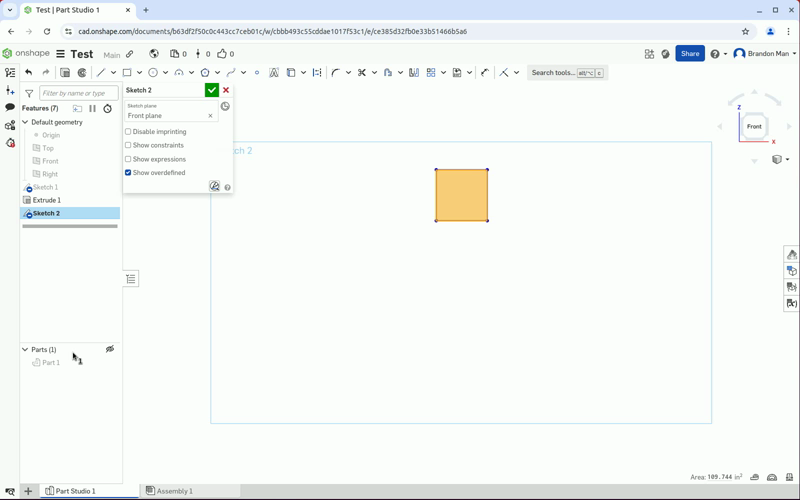
key(shift+y)
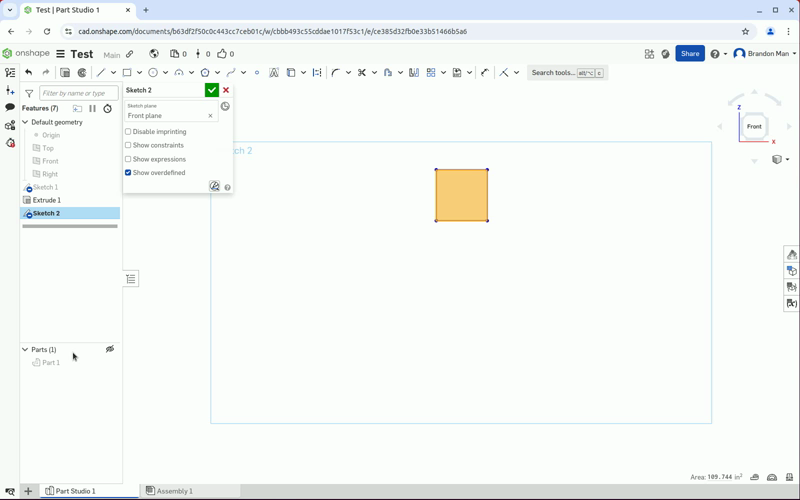
key(shift+e)
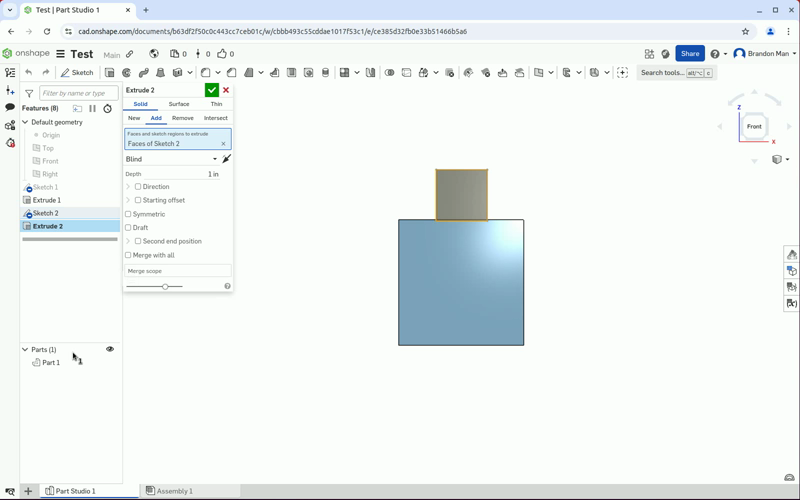
mouse_move(143, 106)
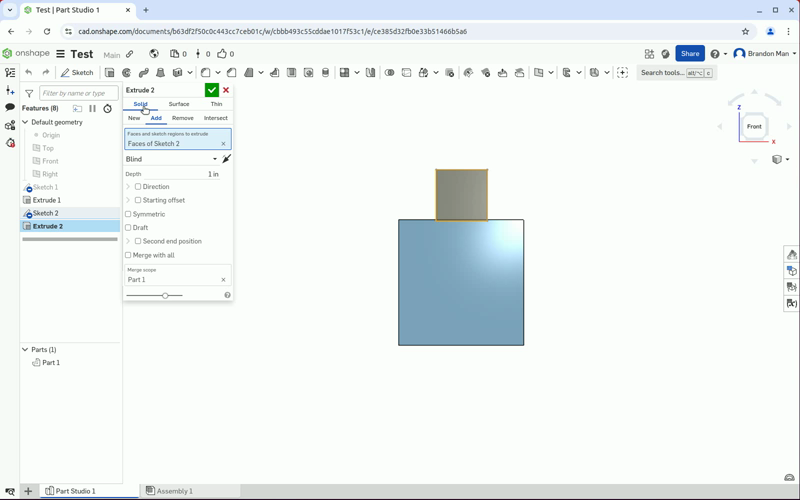
click(143, 106)
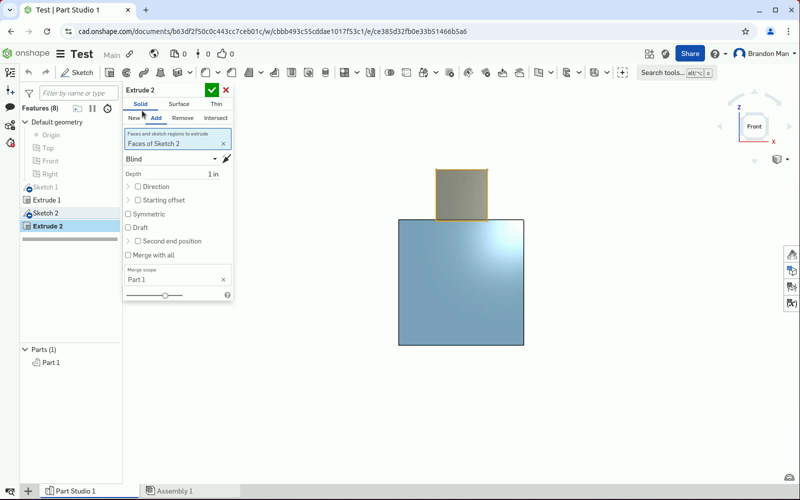
mouse_move(137, 120)
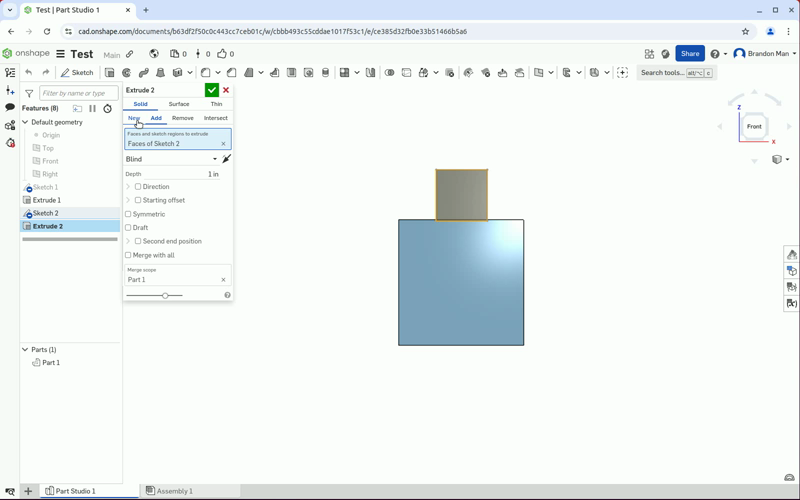
click(137, 120)
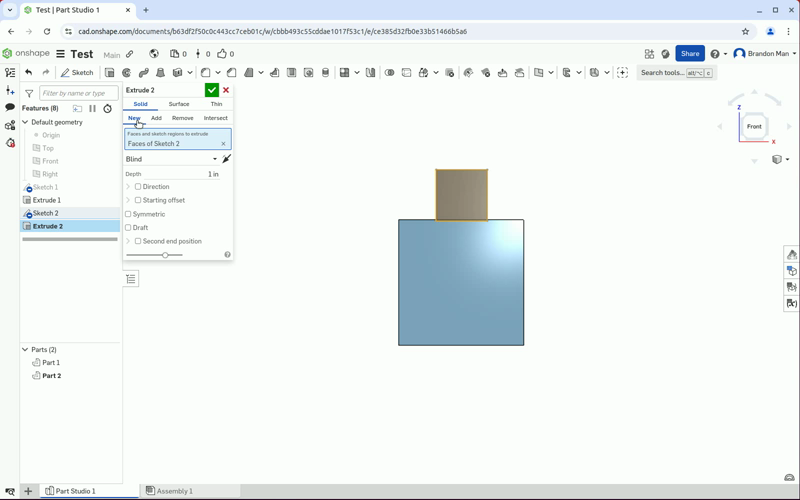
key(tab, 4)
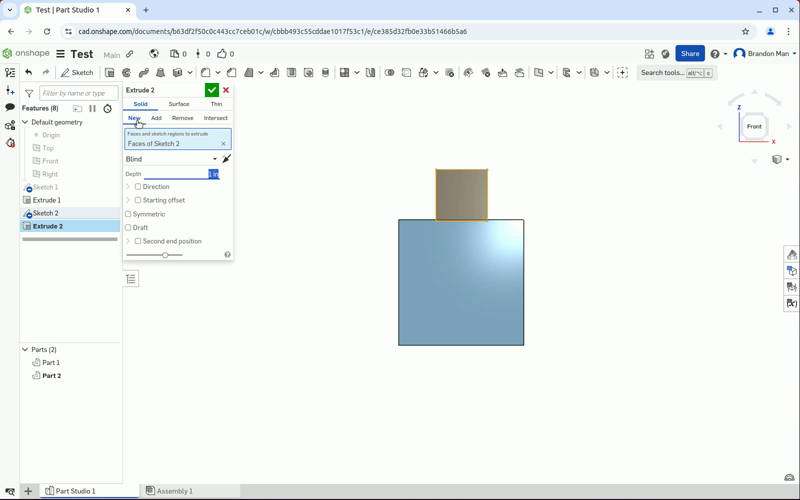
text(10.11)
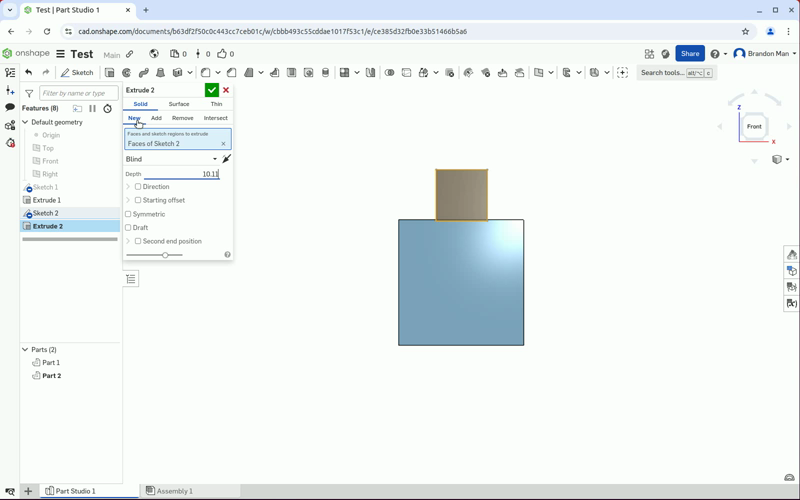
key(tab, 3)
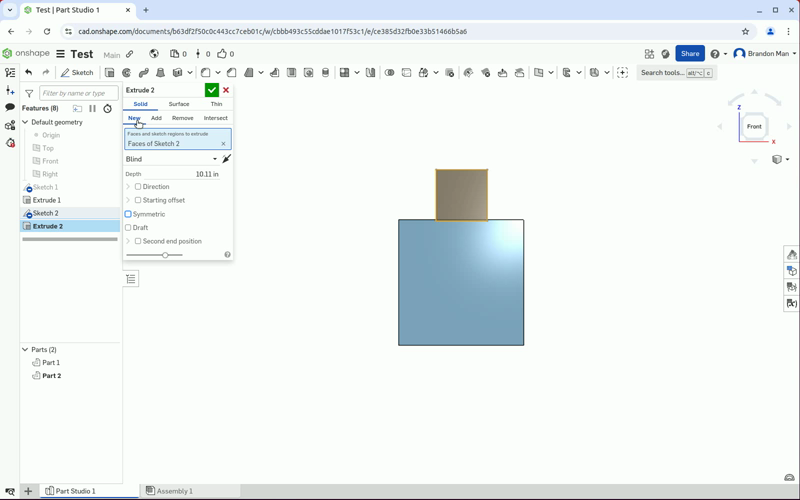
key(space)
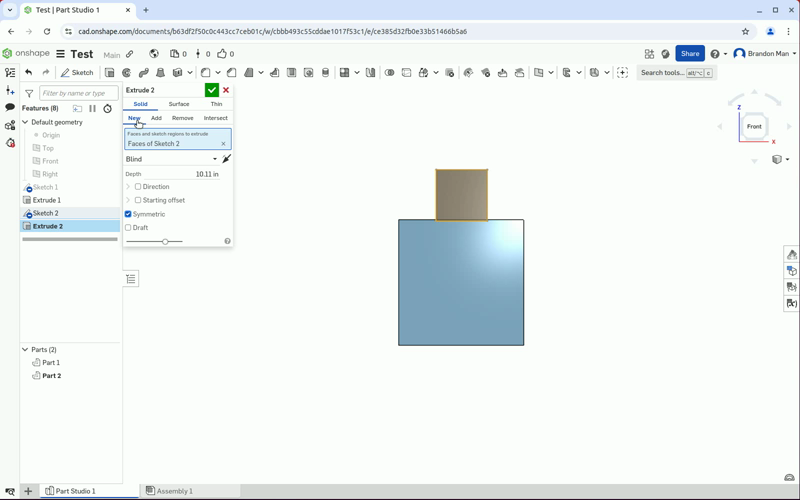
key(enter)
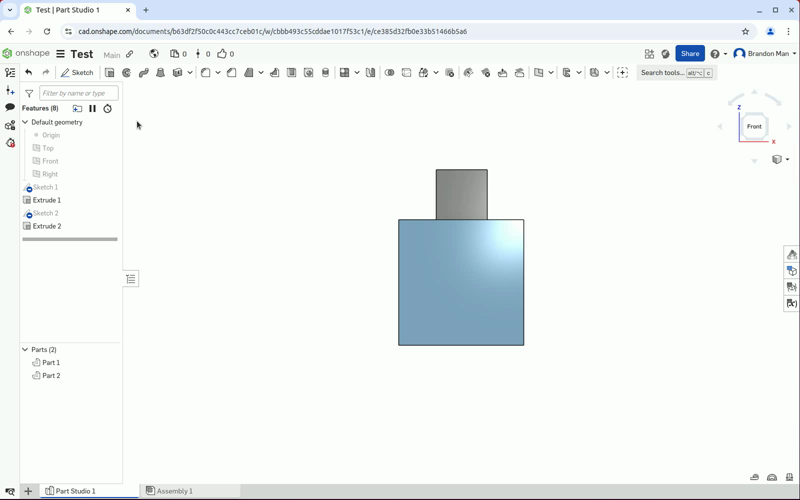
key(shift+h)
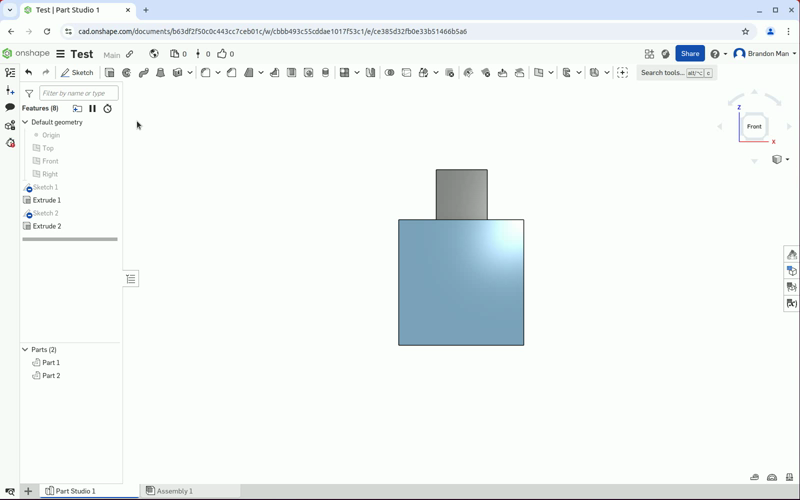
key(shift+h)
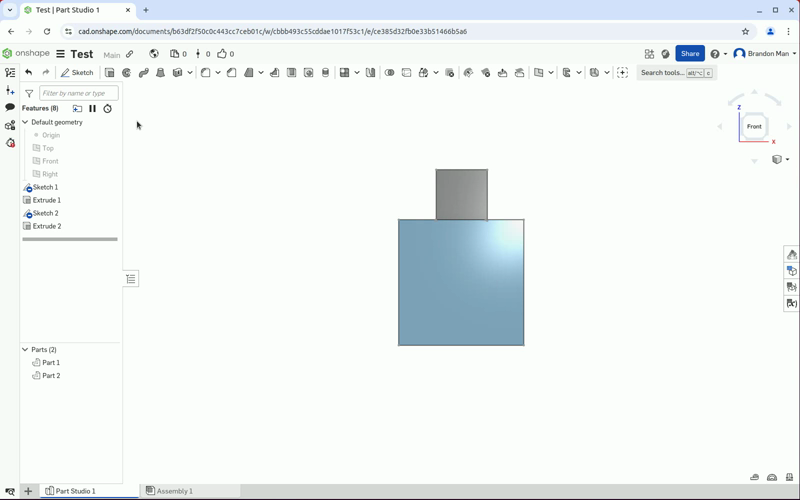
key(shift+7)
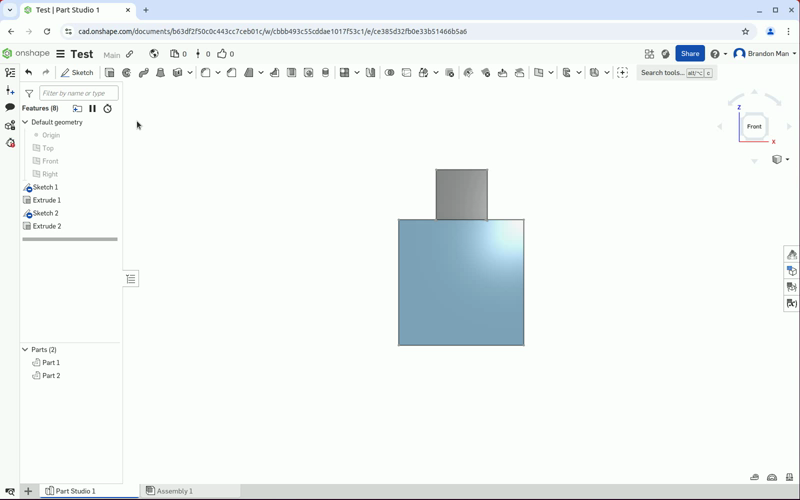
key(left, 2)
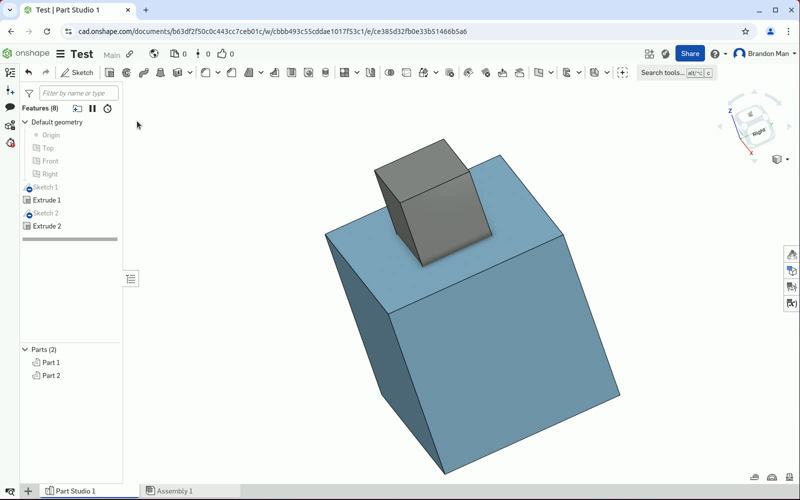
key(down, 2)
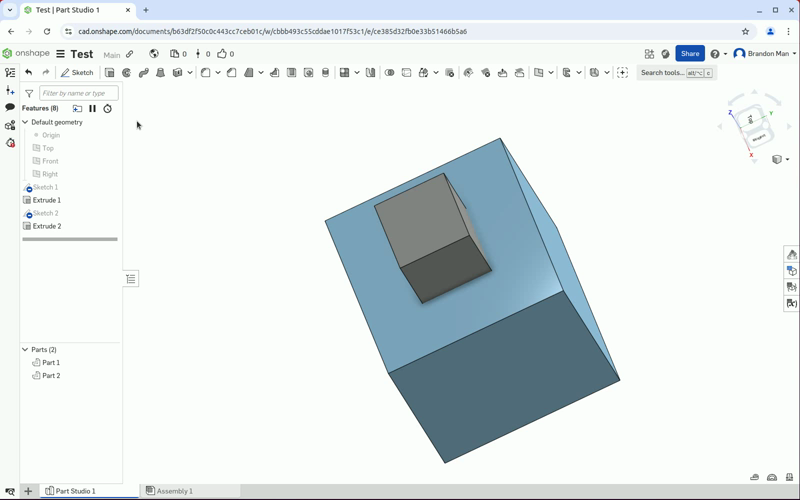
key(up, 2)
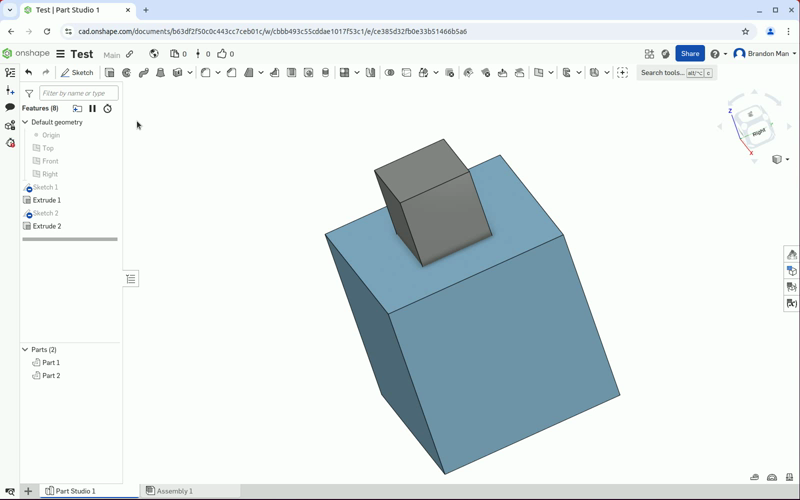
key(right, 2)
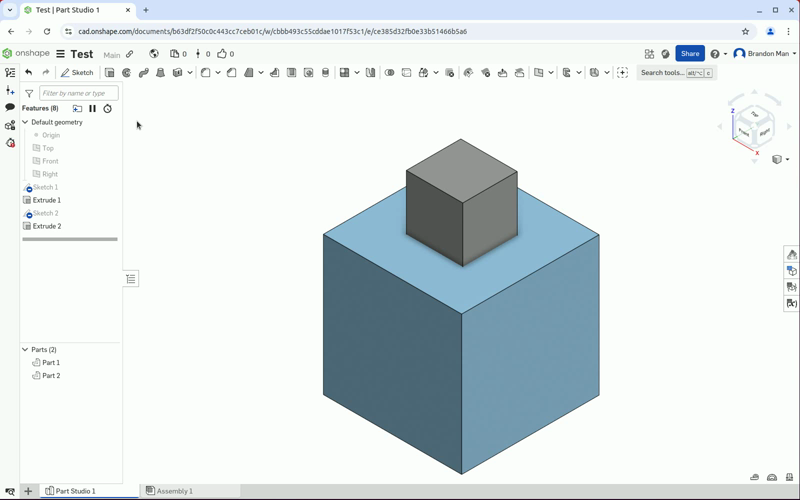
mouse_move(73, 189)
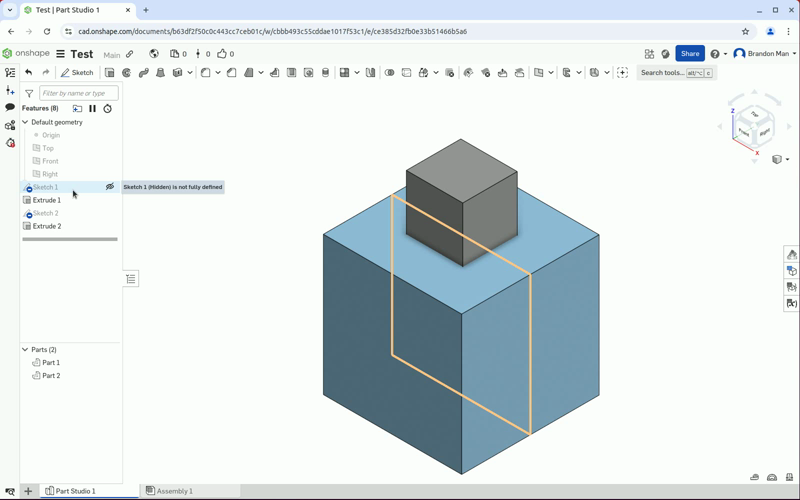
click(73, 189)